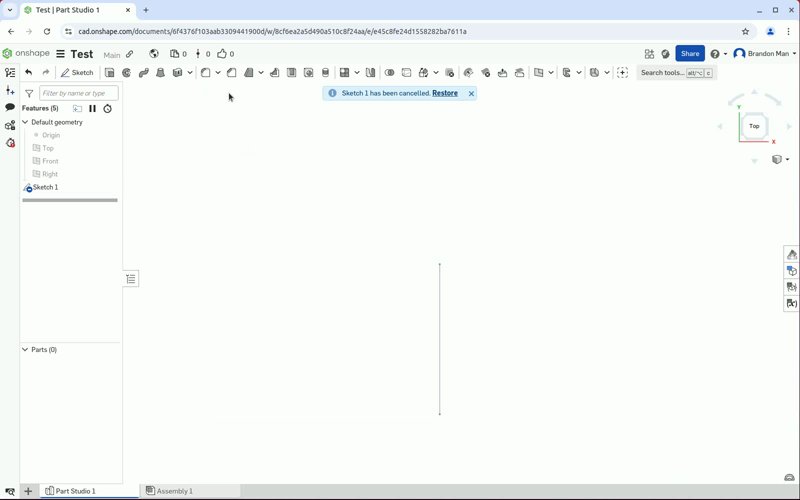
key(shift+h)
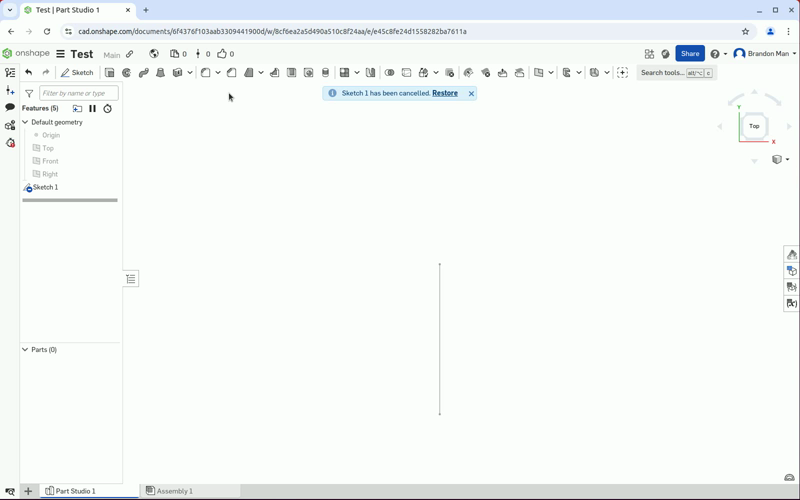
key(shift+s)
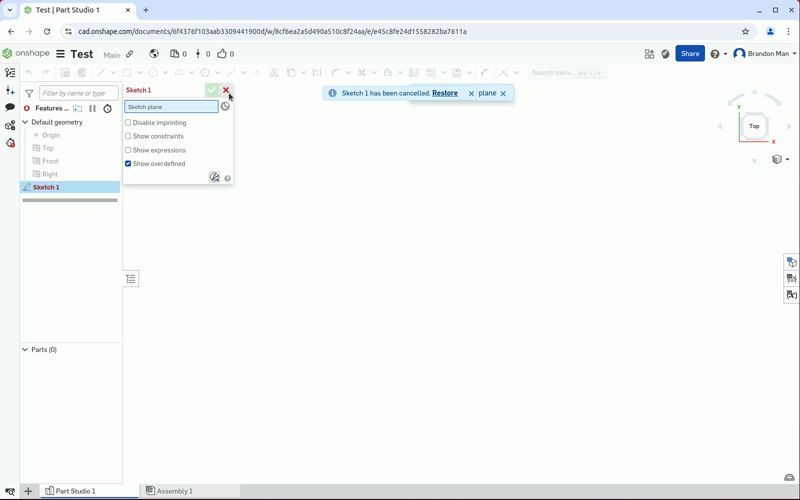
mouse_move(73, 150)
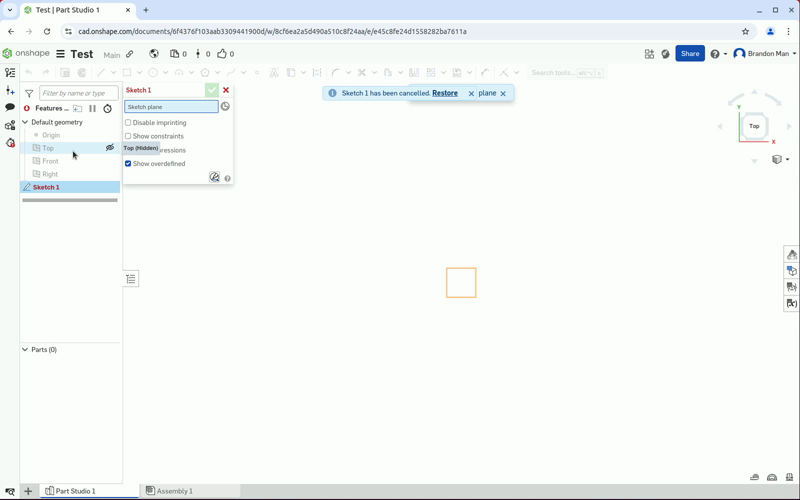
click(73, 150)
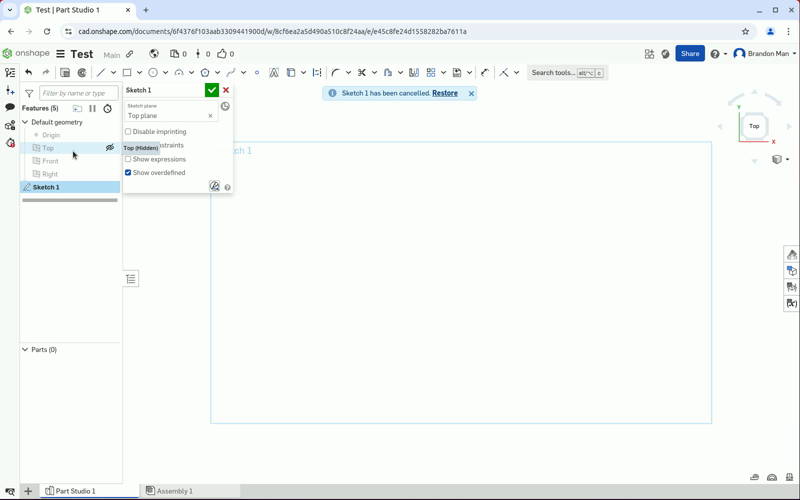
mouse_move(73, 352)
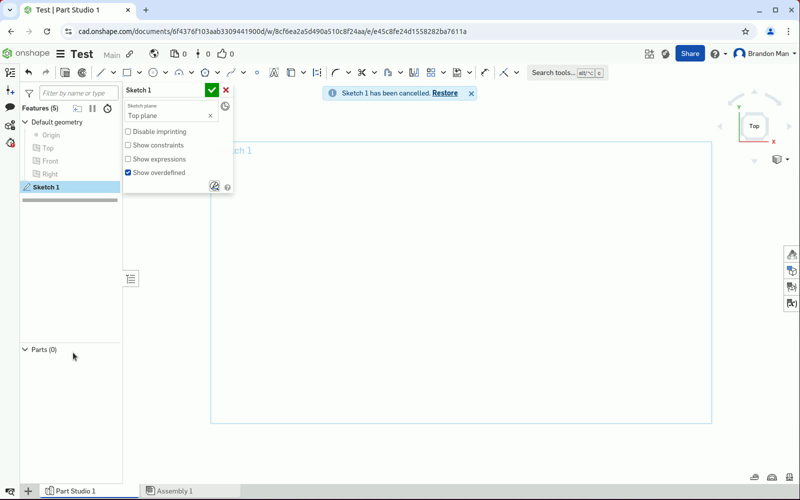
key(y)
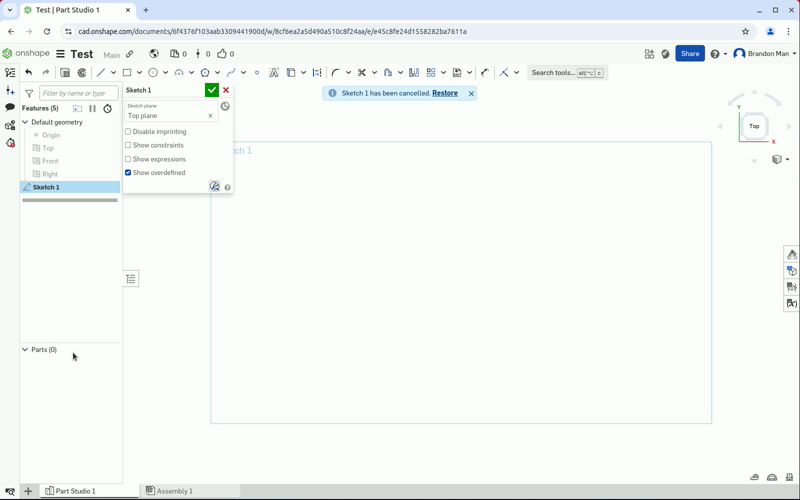
key(c)
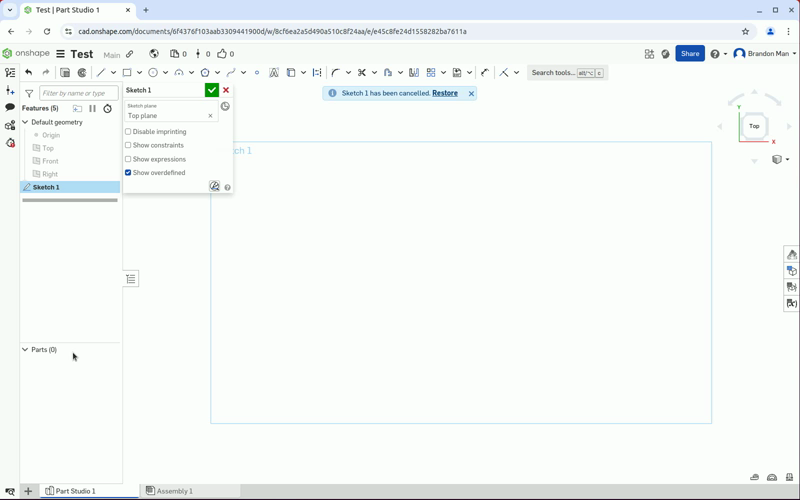
key_down(shift)
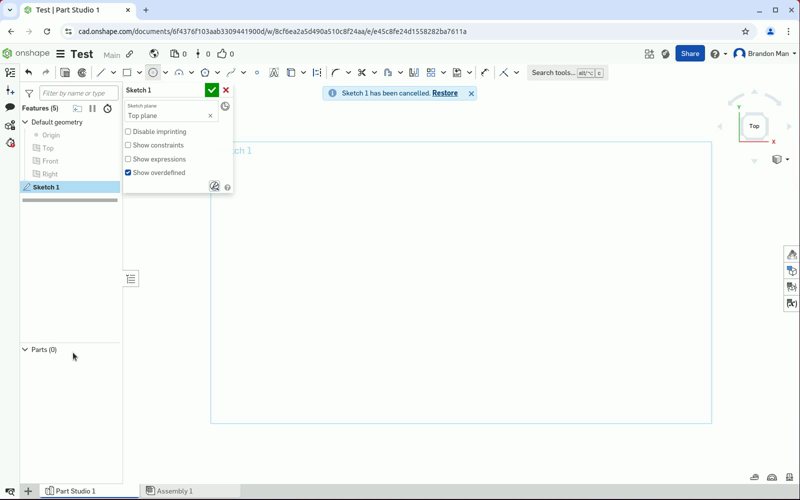
mouse_move(461, 282)
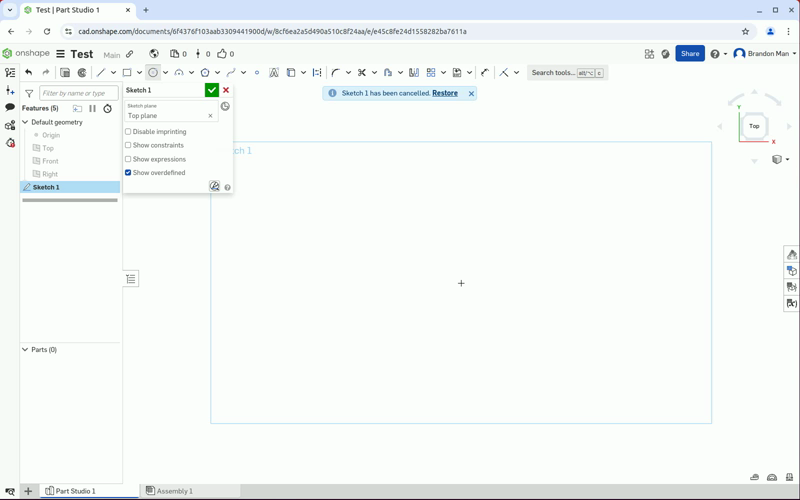
click(461, 282)
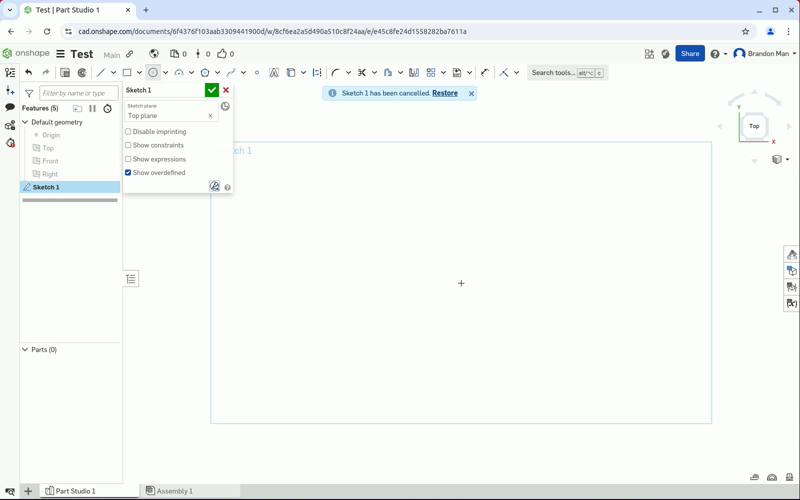
key_up(shift)
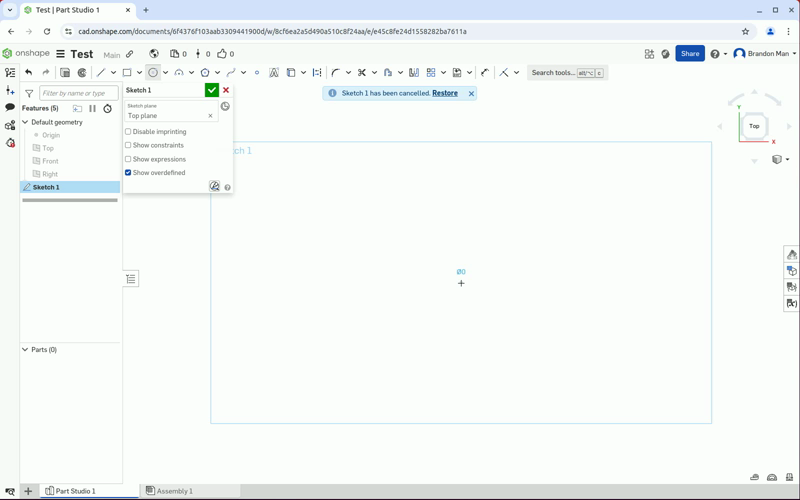
mouse_move(518, 282)
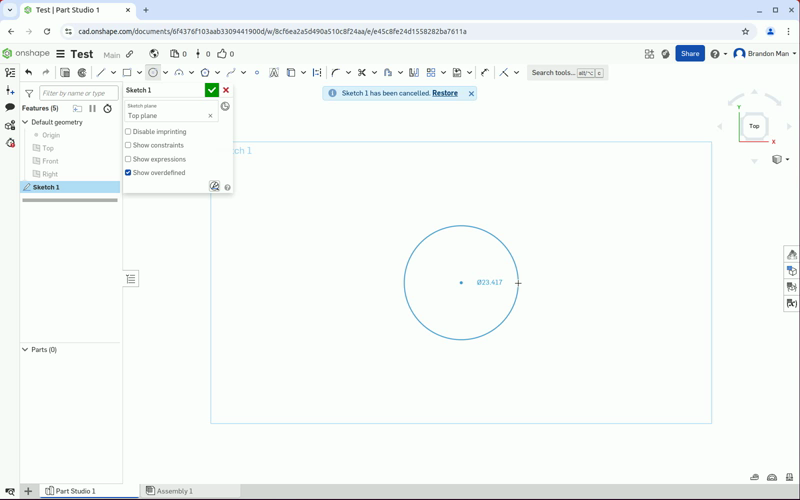
click(518, 282)
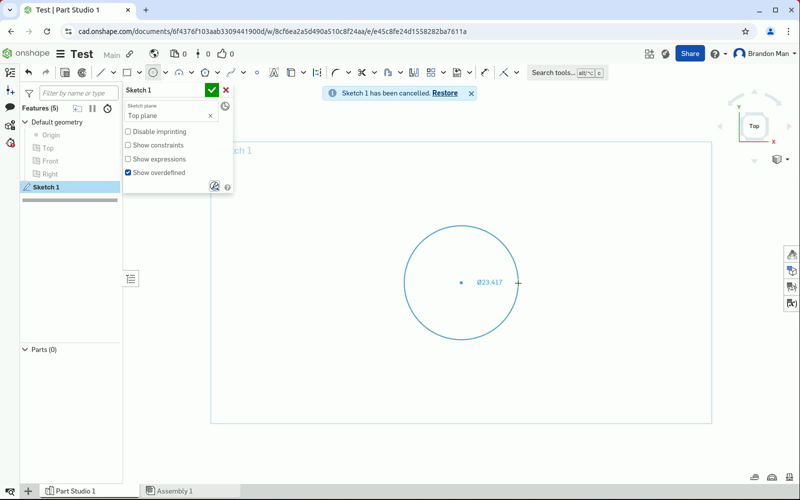
key(esc)
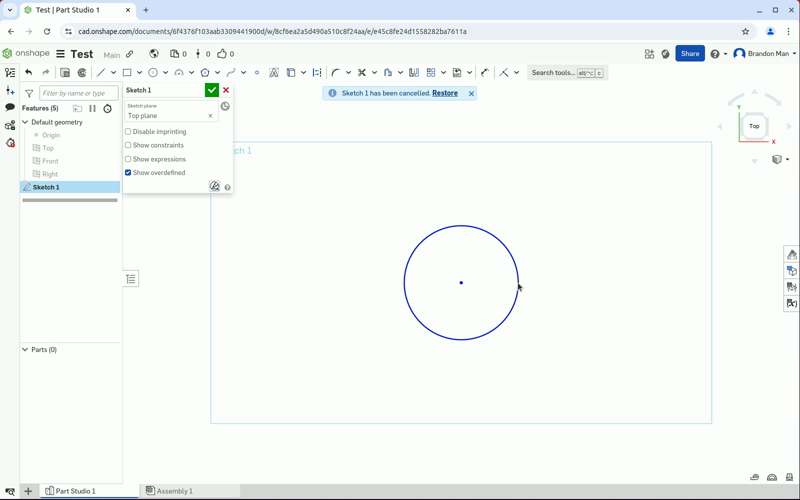
key(c)
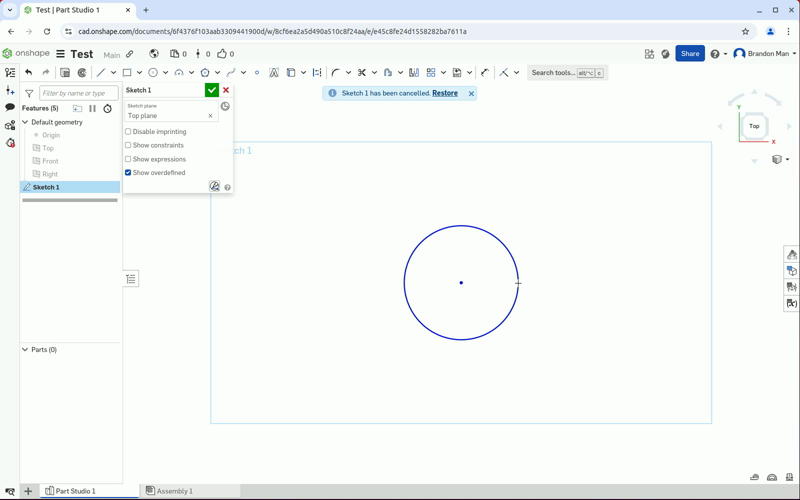
key_down(shift)
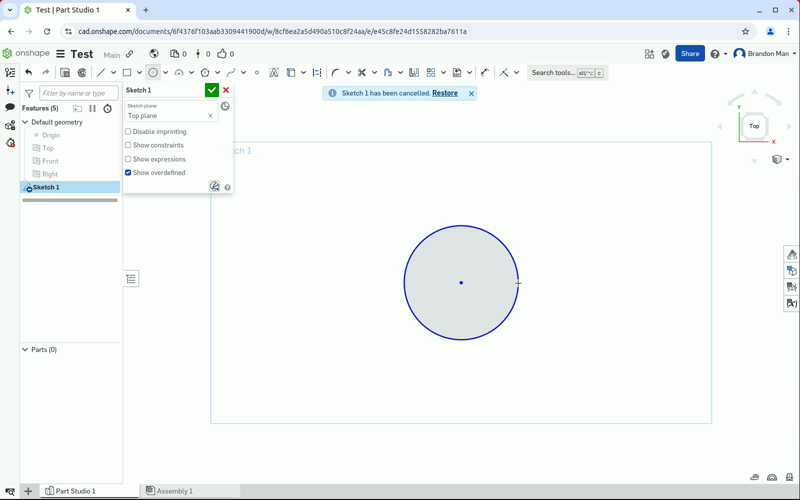
mouse_move(461, 282)
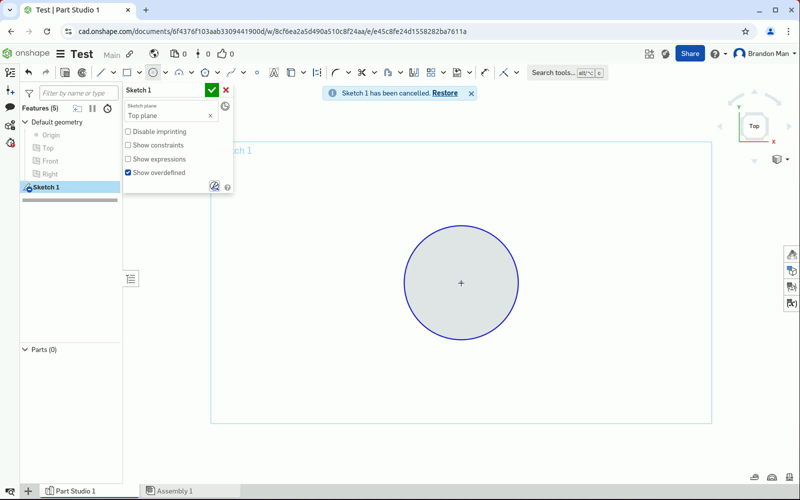
click(461, 282)
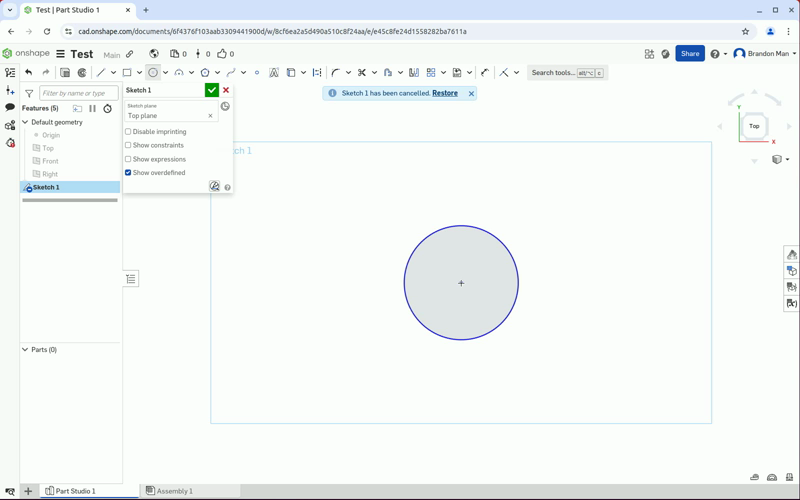
key_up(shift)
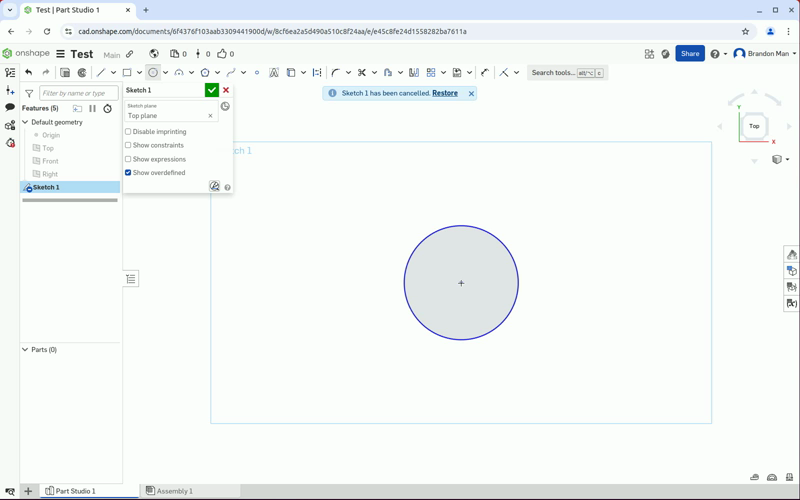
mouse_move(489, 282)
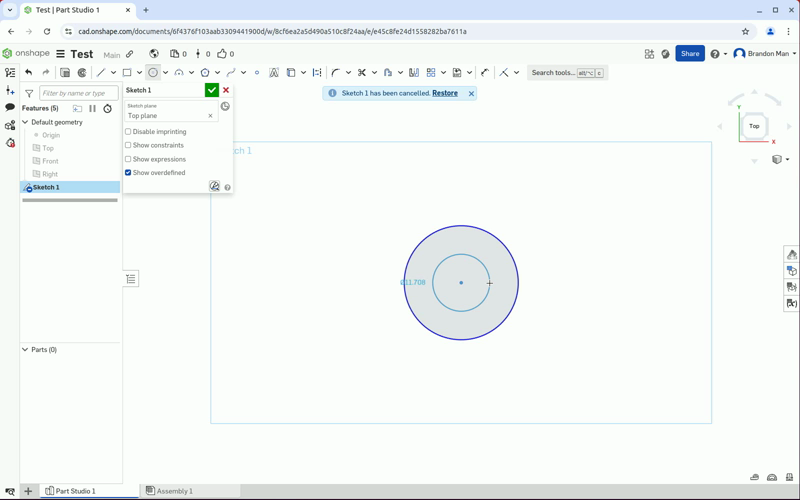
click(489, 282)
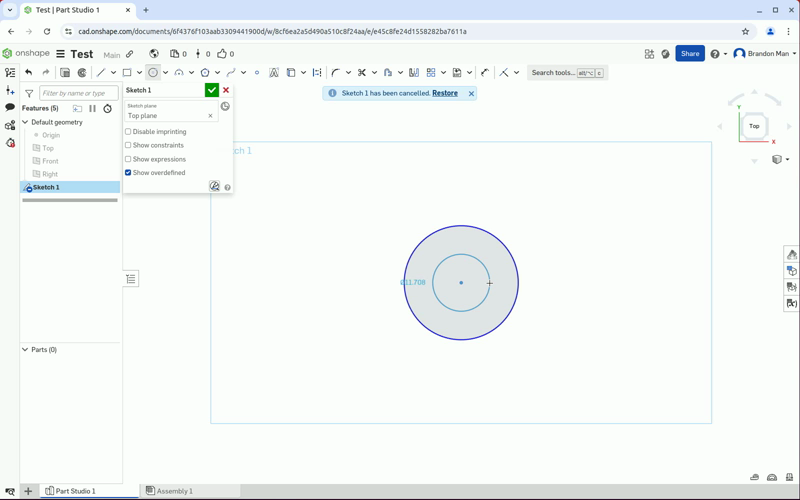
key(esc)
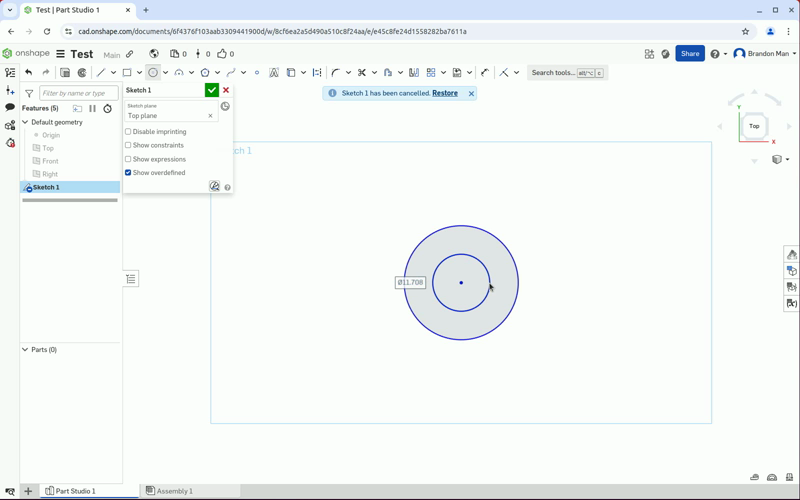
mouse_move(483, 326)
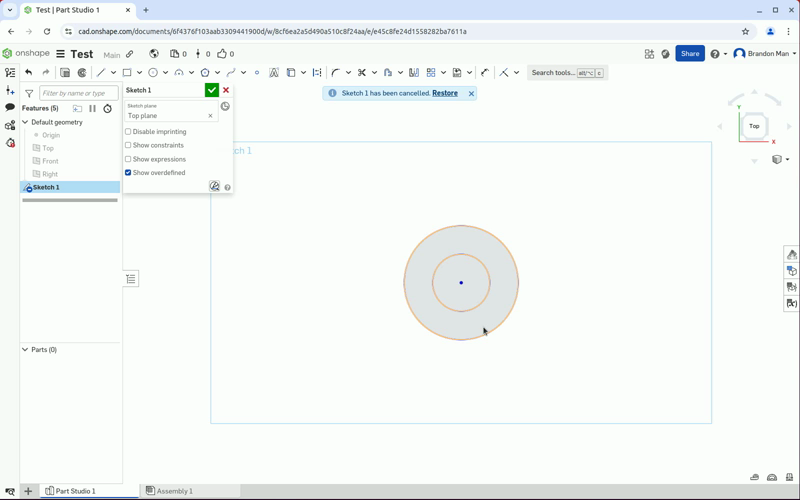
click(483, 326)
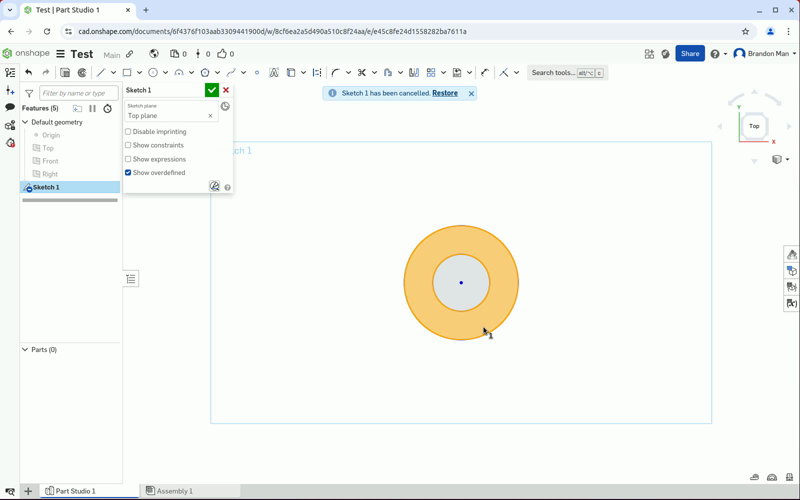
mouse_move(73, 352)
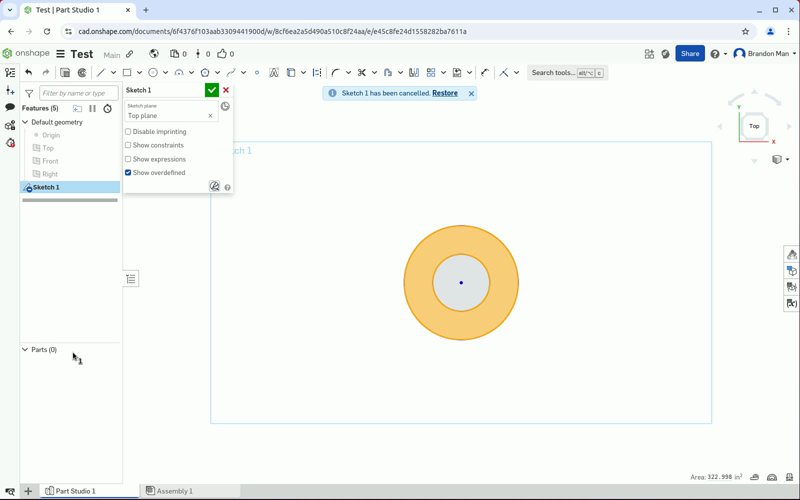
key(shift+y)
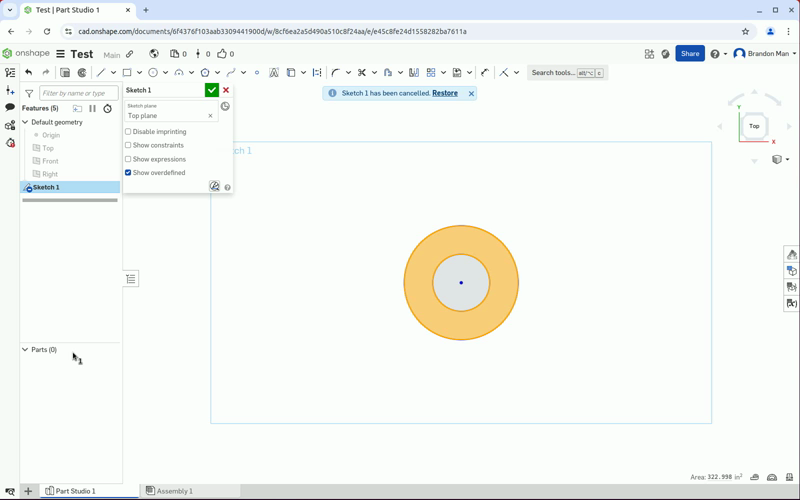
key(shift+e)
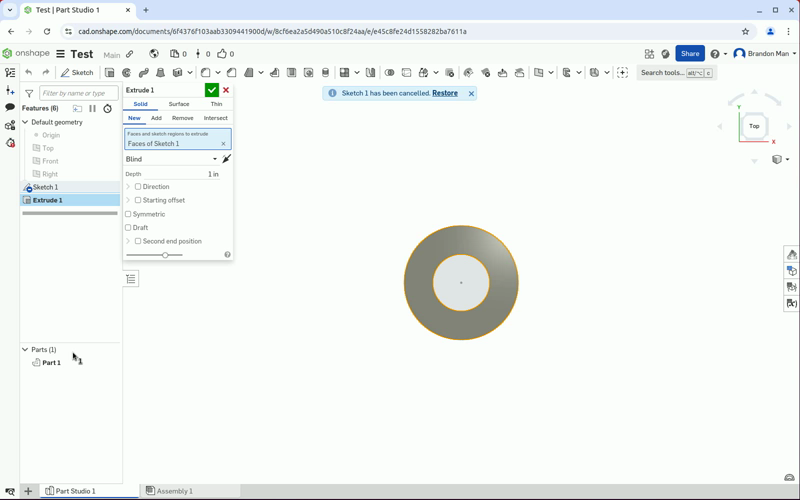
mouse_move(143, 106)
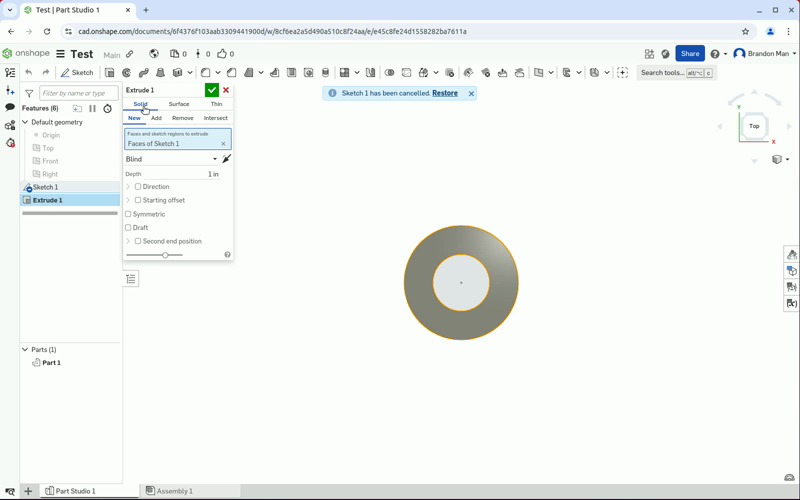
click(143, 106)
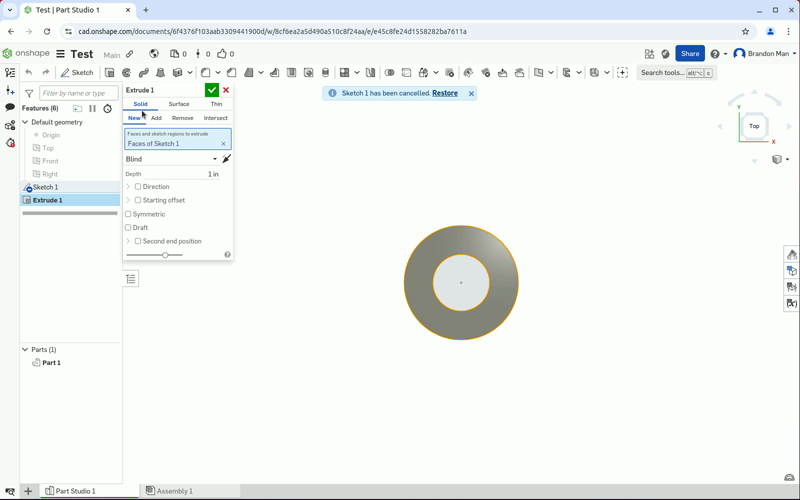
mouse_move(137, 120)
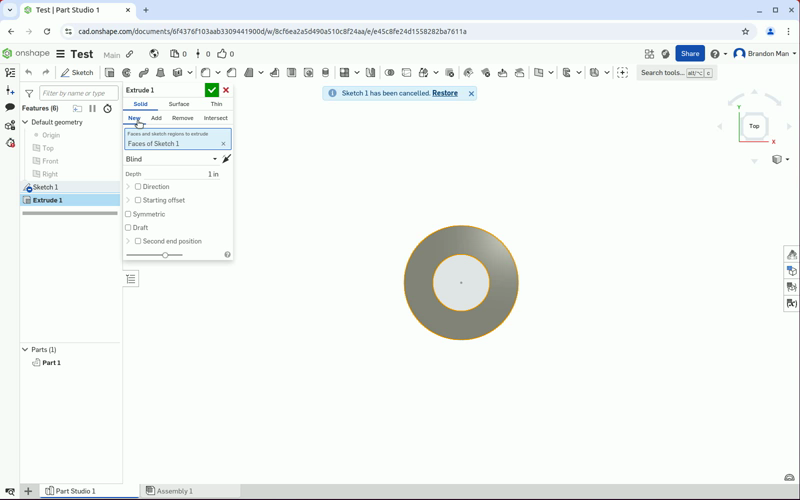
click(137, 120)
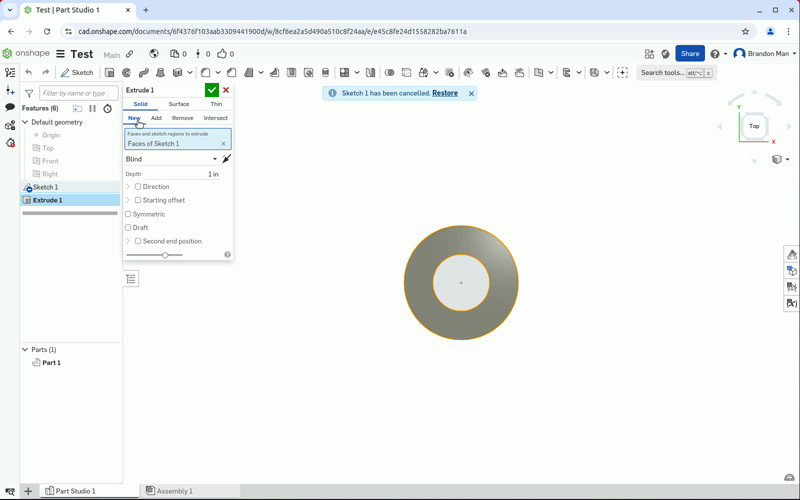
key(tab, 4)
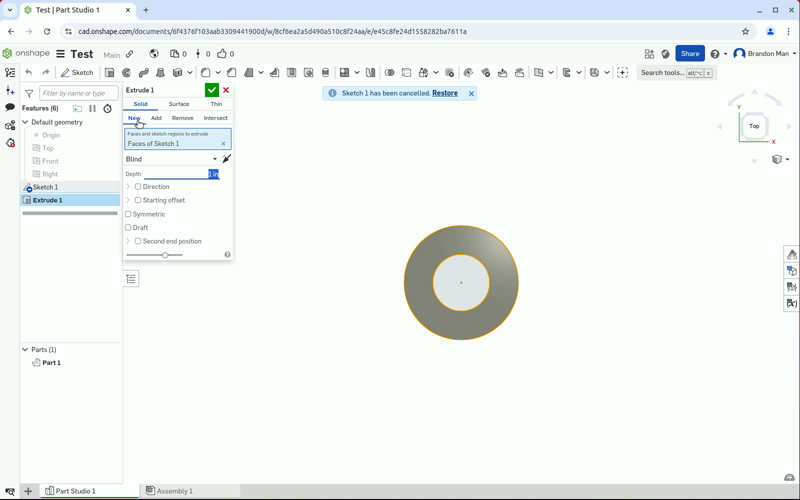
text(11.554)
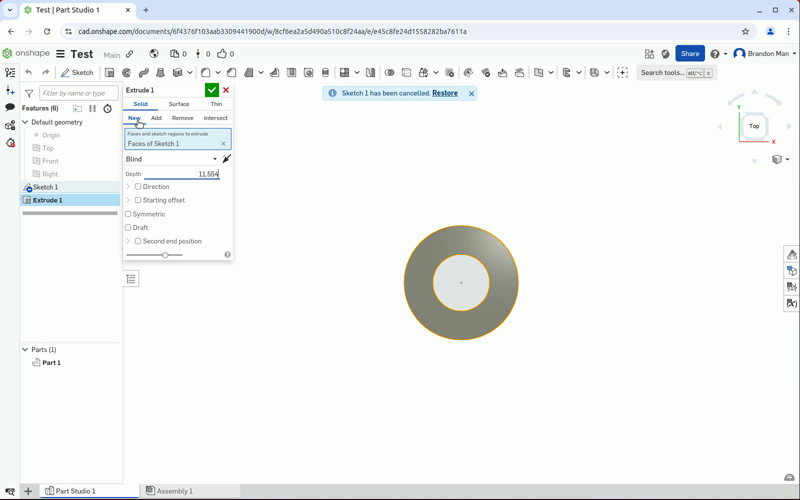
key(enter)
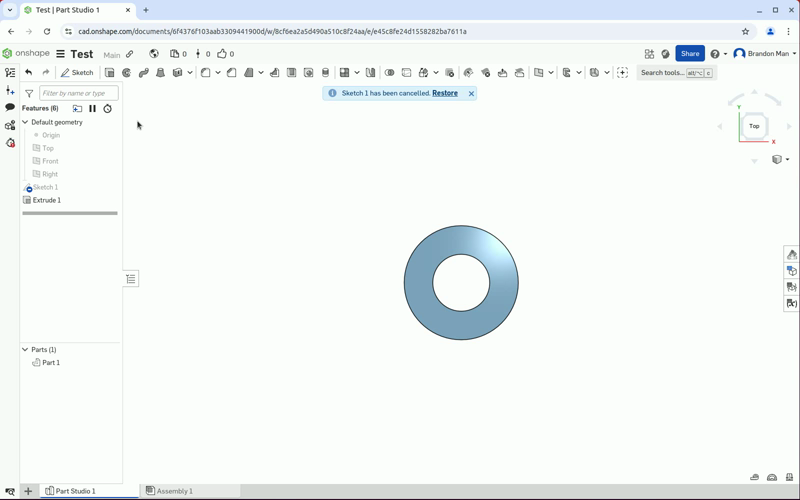
key(shift+h)
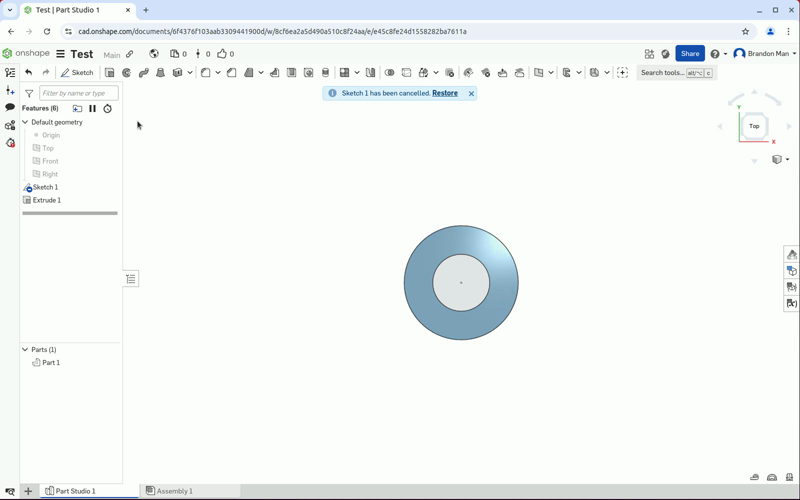
key(shift+h)
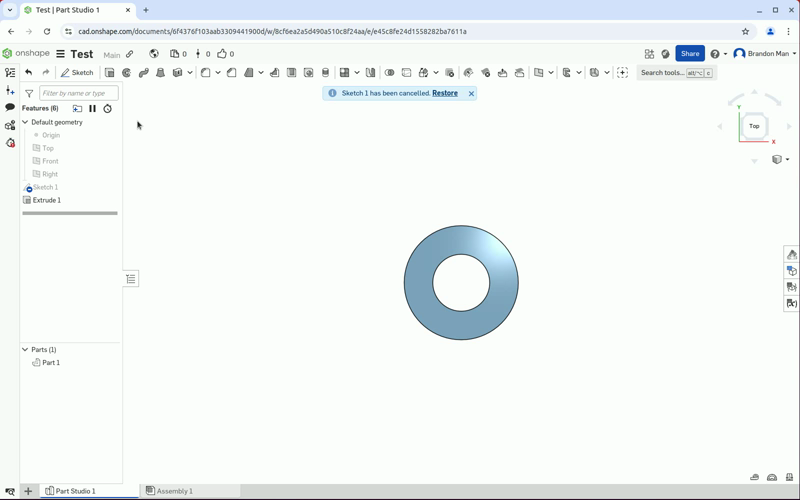
mouse_move(73, 189)
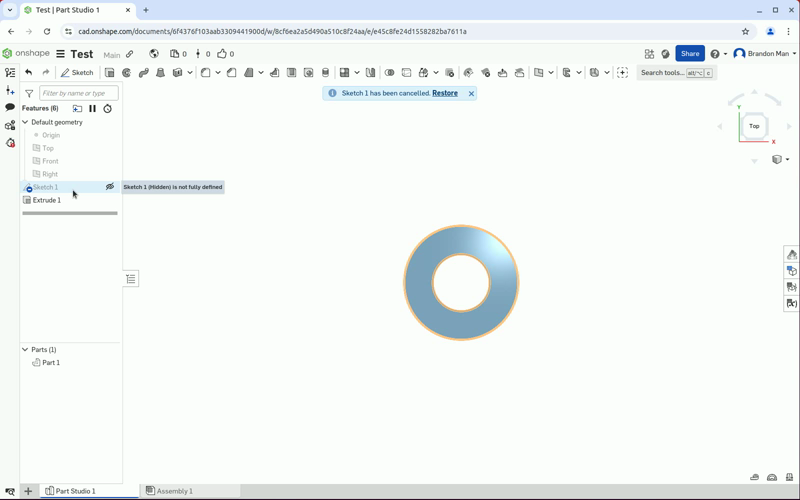
click(73, 189)
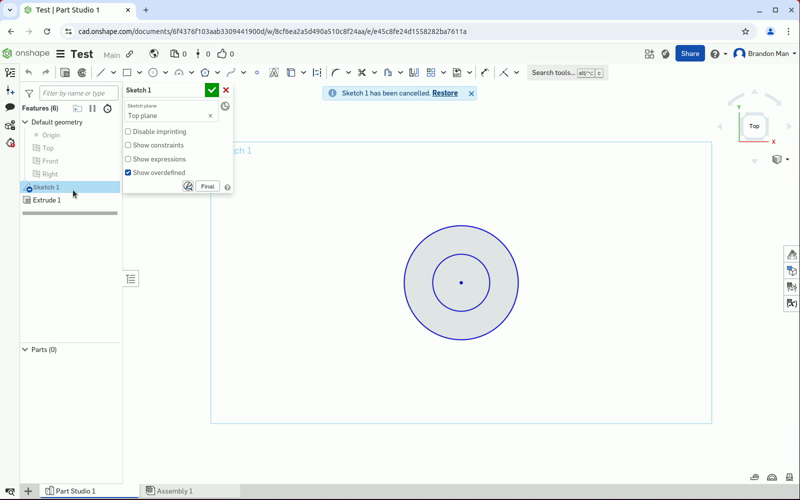
mouse_move(229, 92)
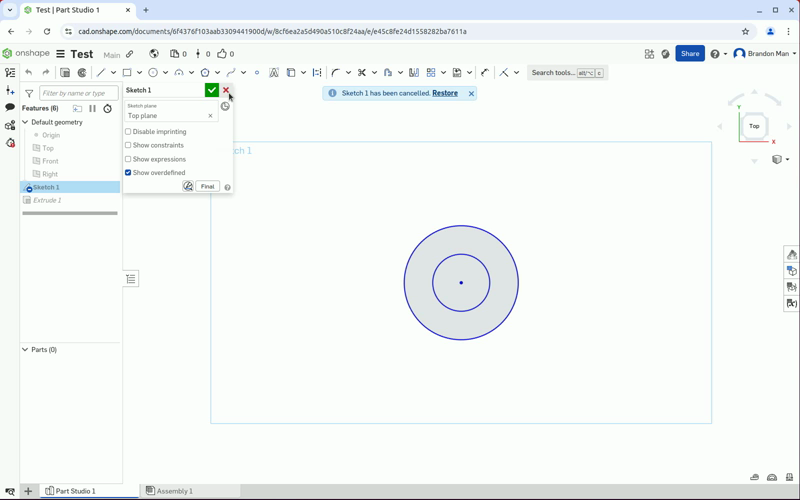
click(229, 92)
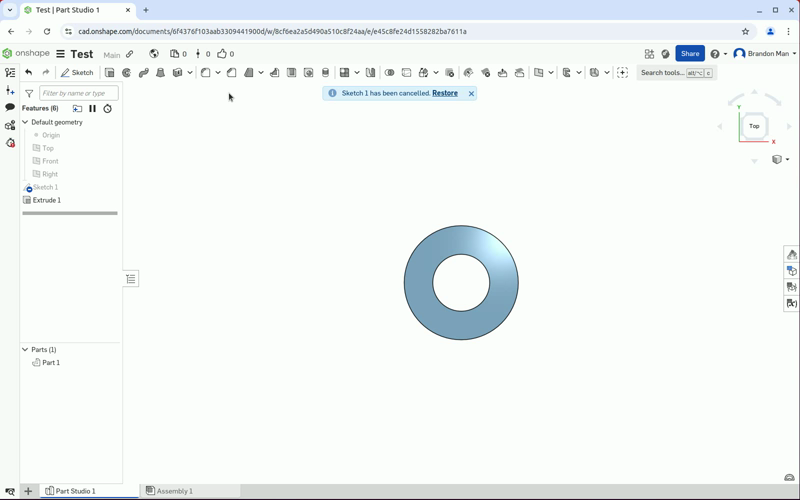
mouse_move(541, 75)
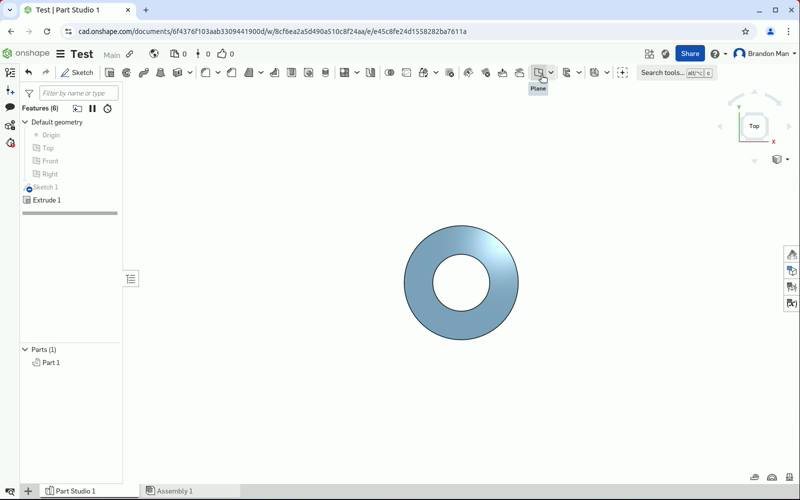
click(541, 75)
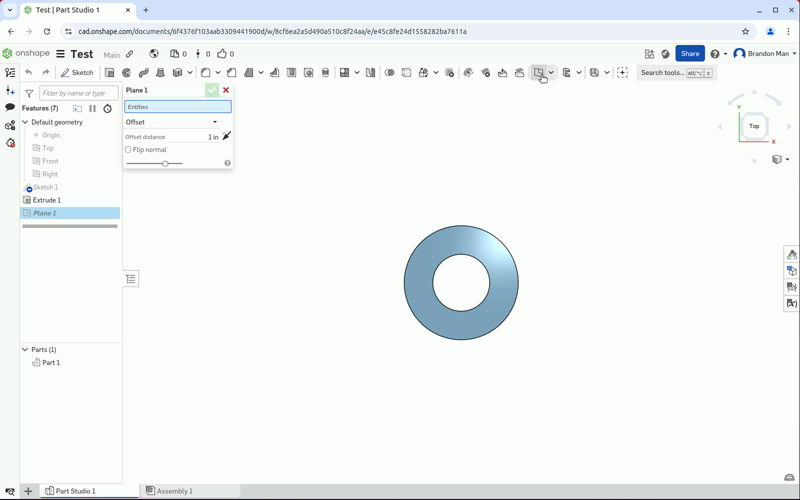
mouse_move(73, 150)
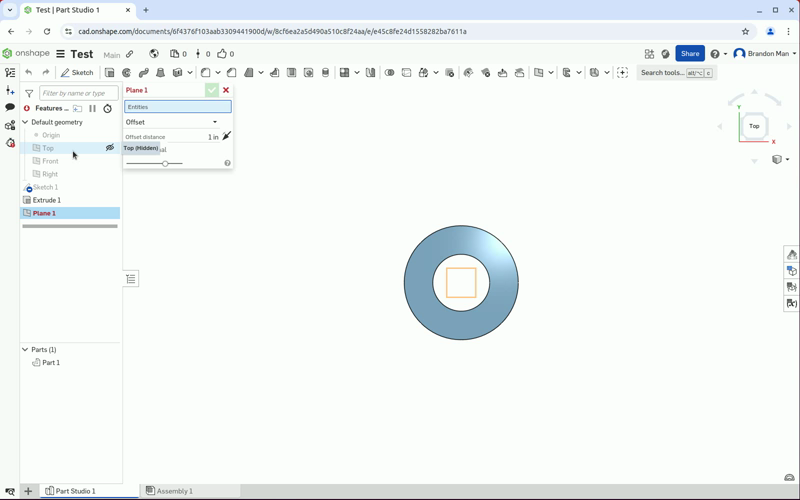
click(73, 150)
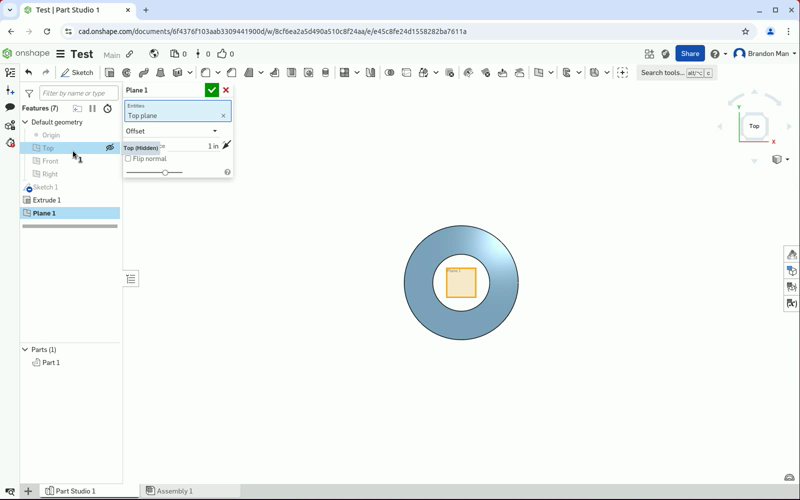
key(tab, 2)
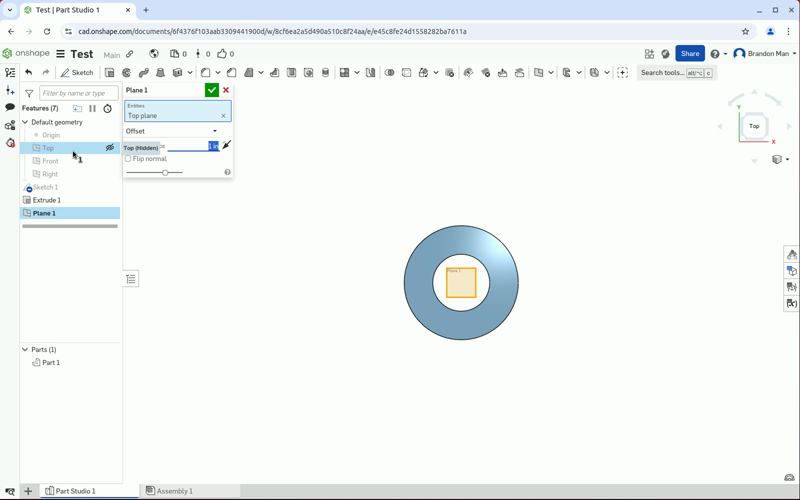
text(11.554)
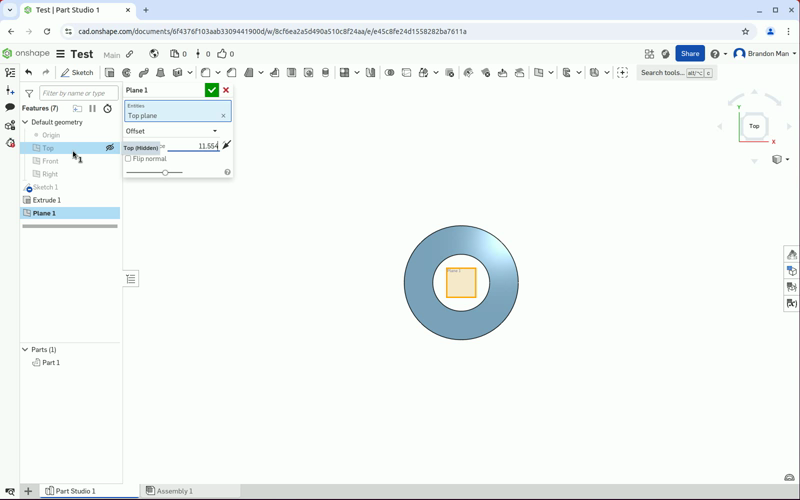
key(enter, 2)
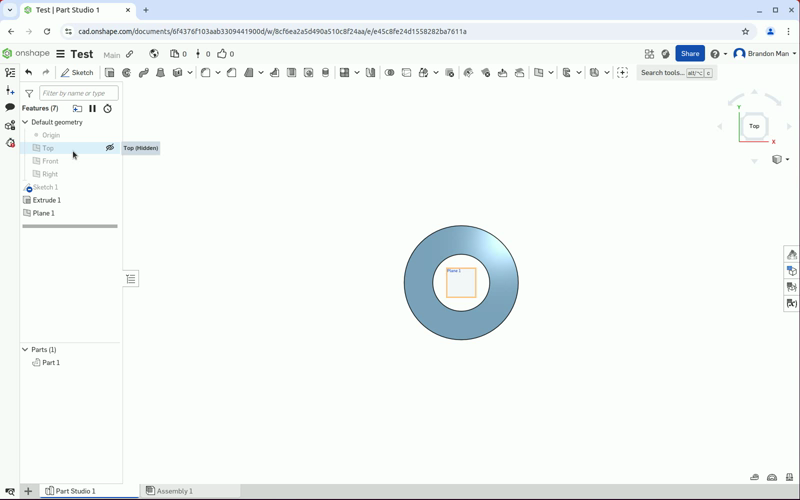
key(shift+s)
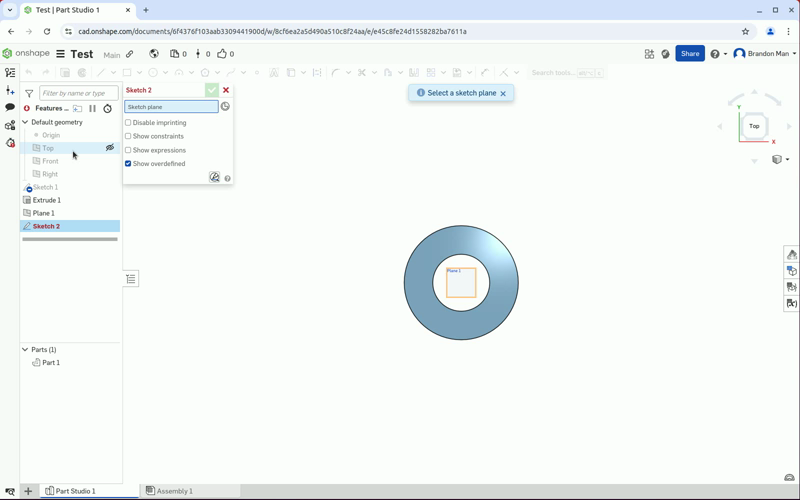
mouse_move(73, 215)
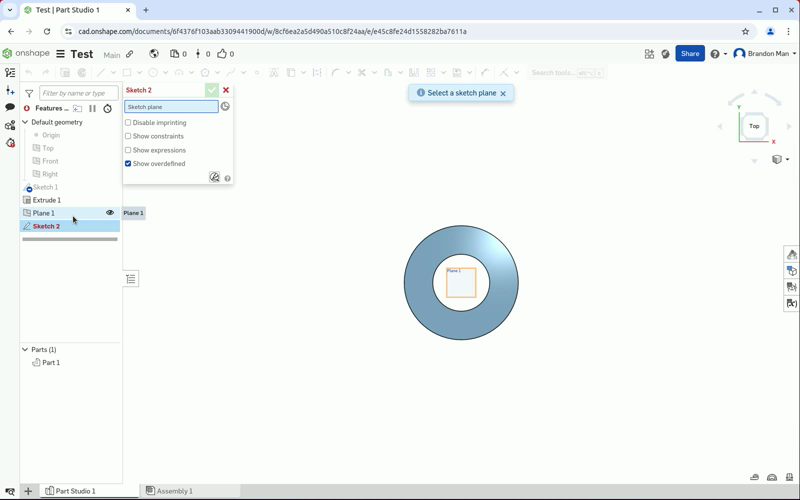
click(73, 215)
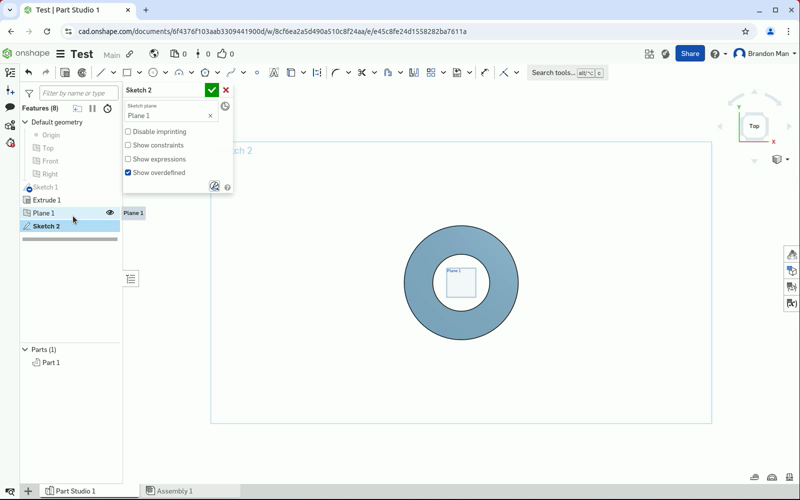
mouse_move(73, 352)
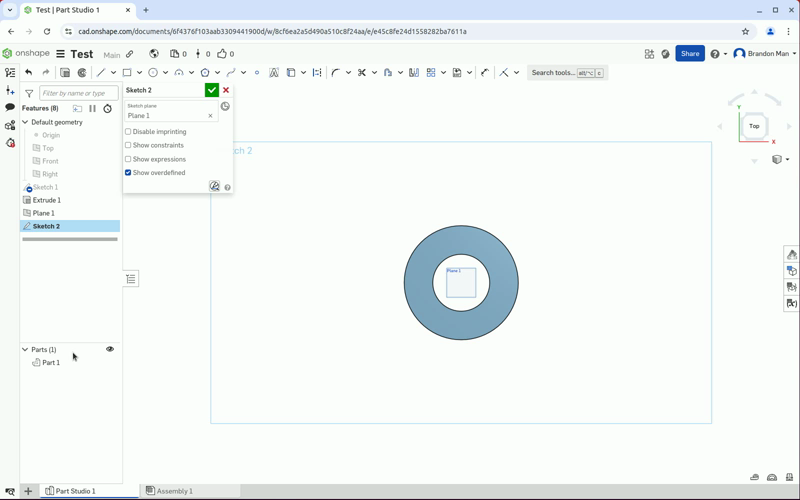
key(y)
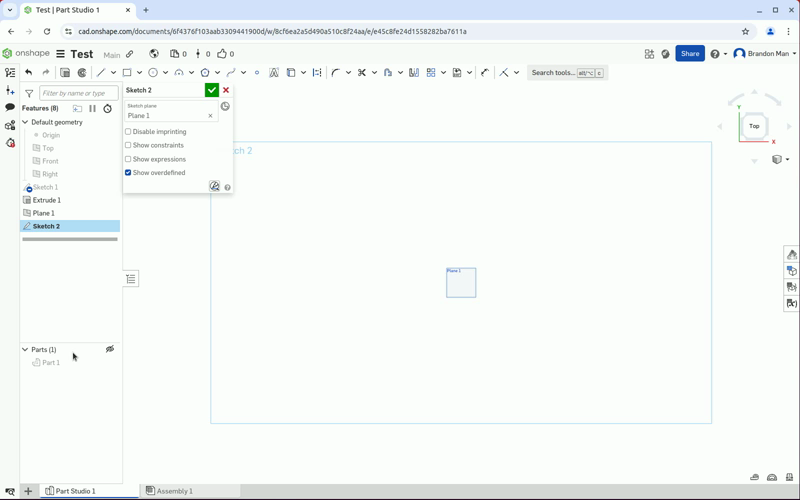
key(c)
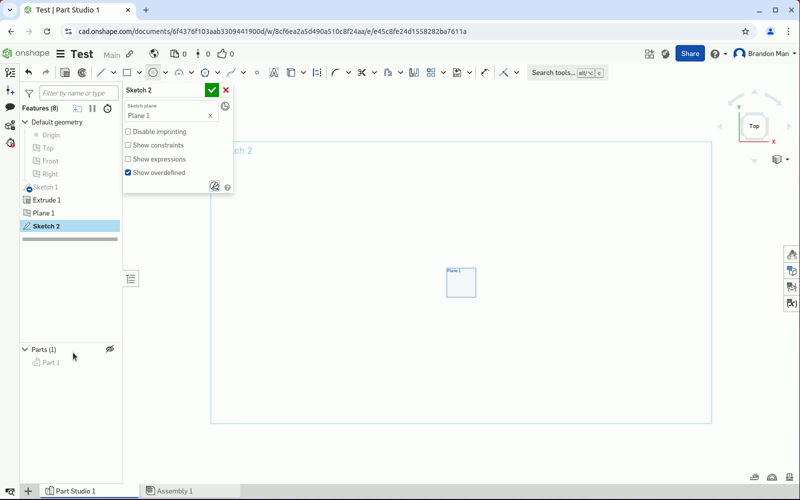
key_down(shift)
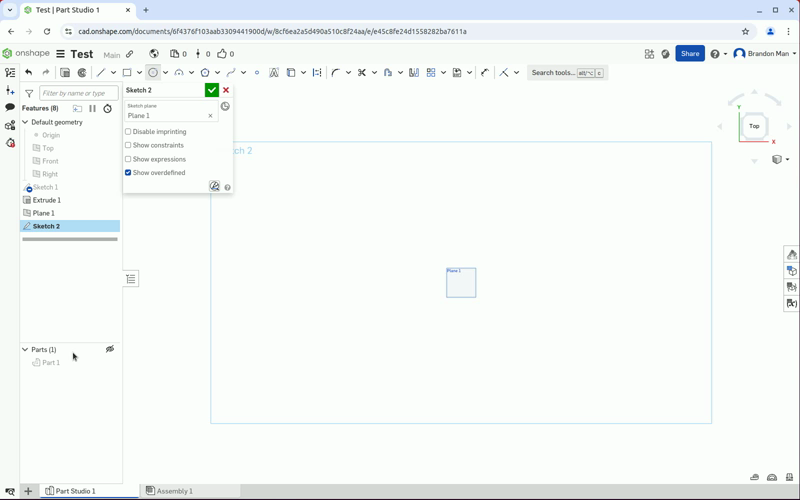
mouse_move(461, 282)
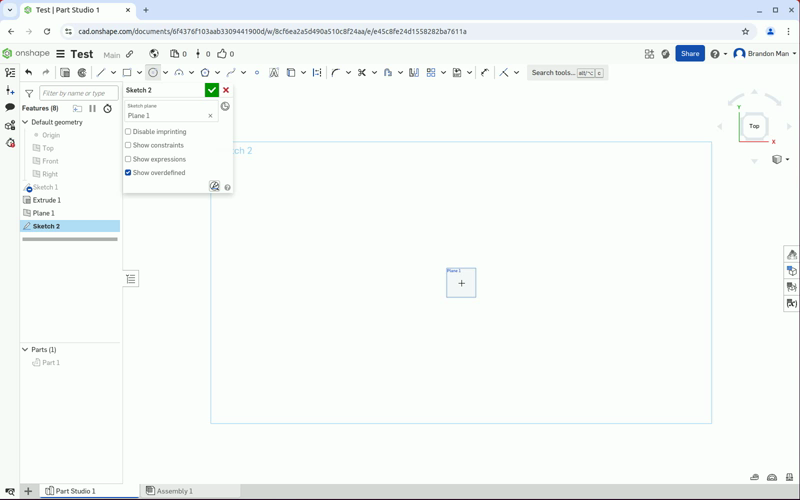
click(461, 282)
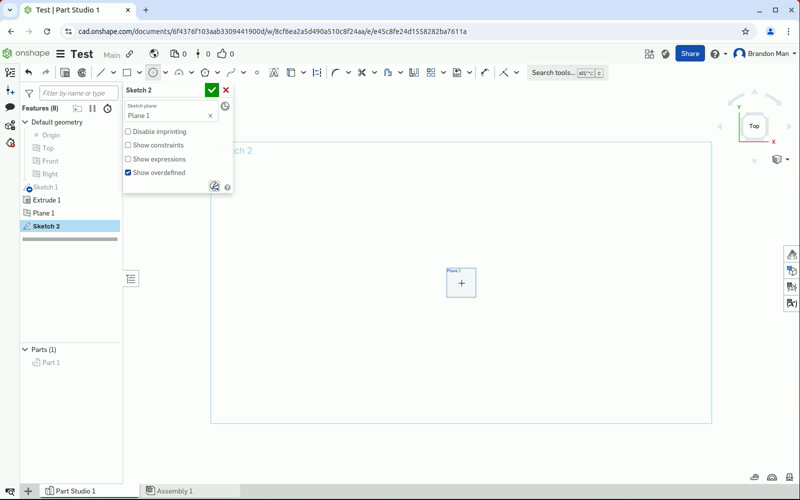
key_up(shift)
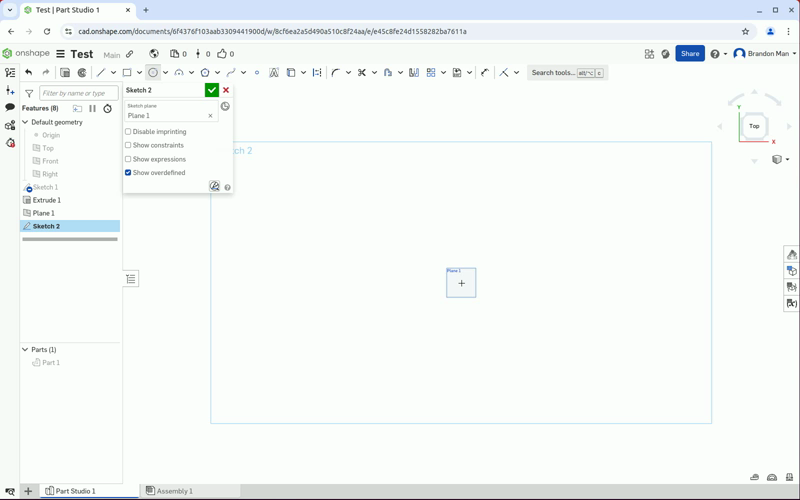
mouse_move(507, 282)
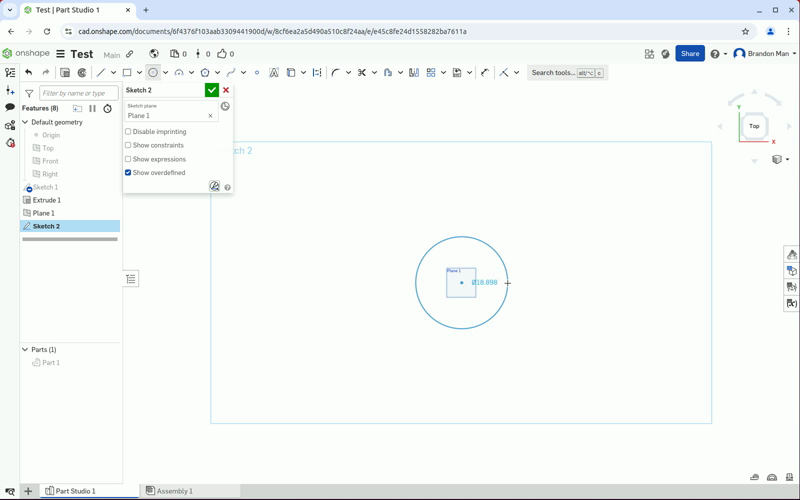
click(507, 282)
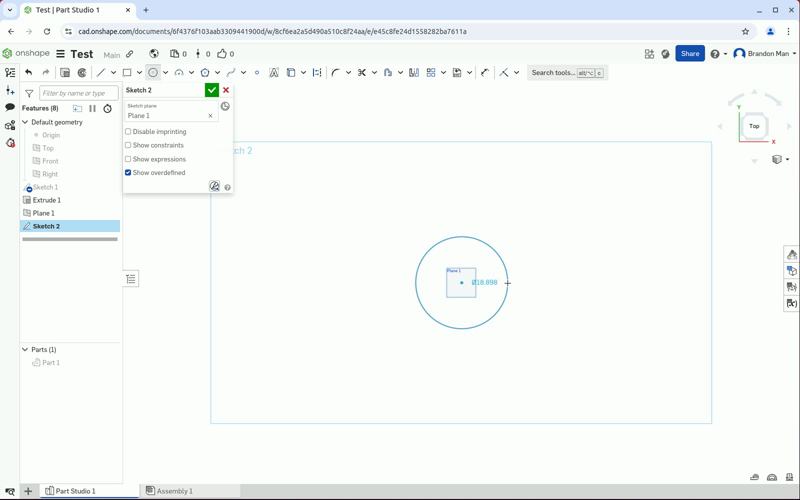
key(esc)
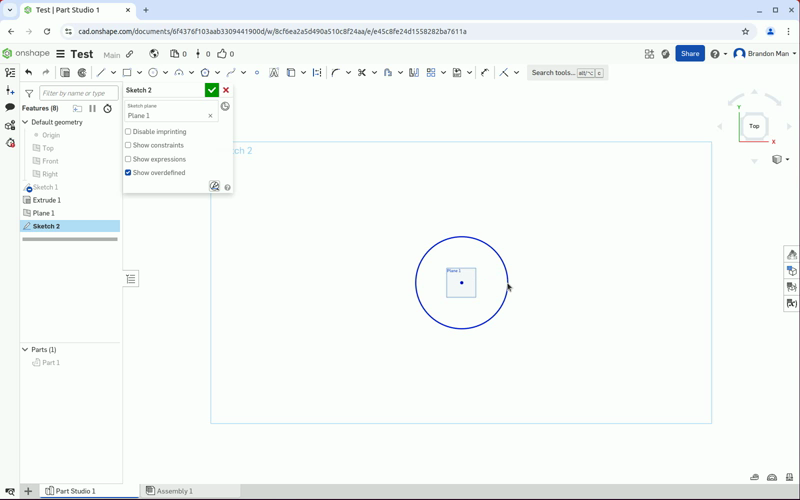
key(c)
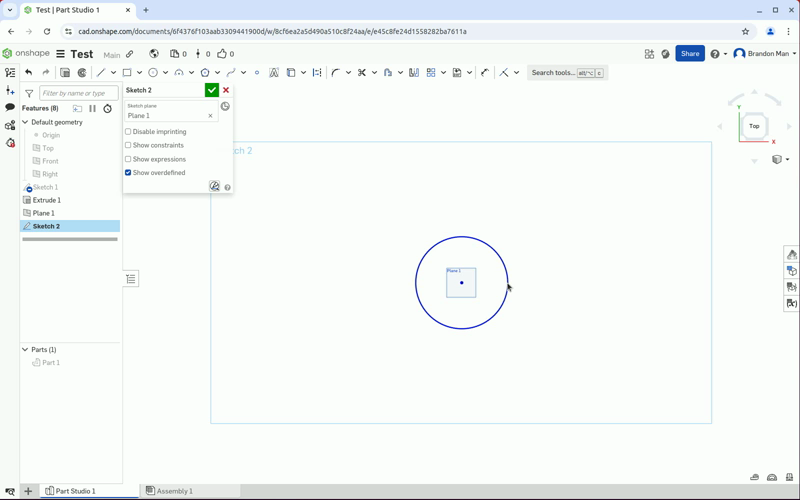
key_down(shift)
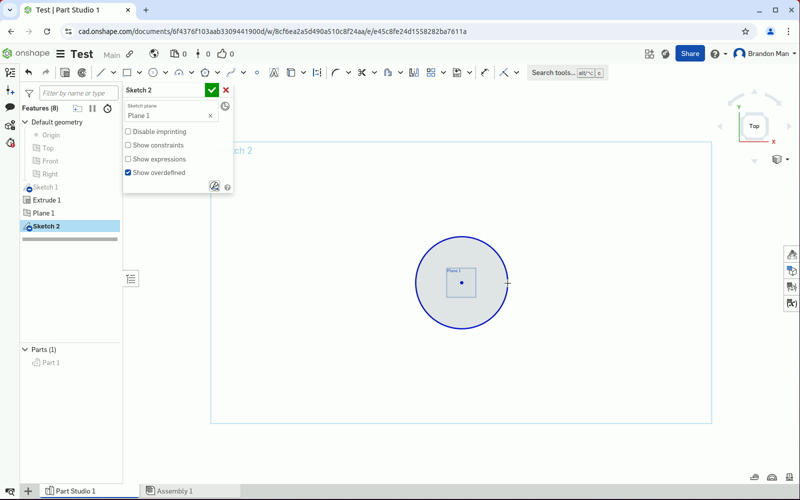
mouse_move(461, 282)
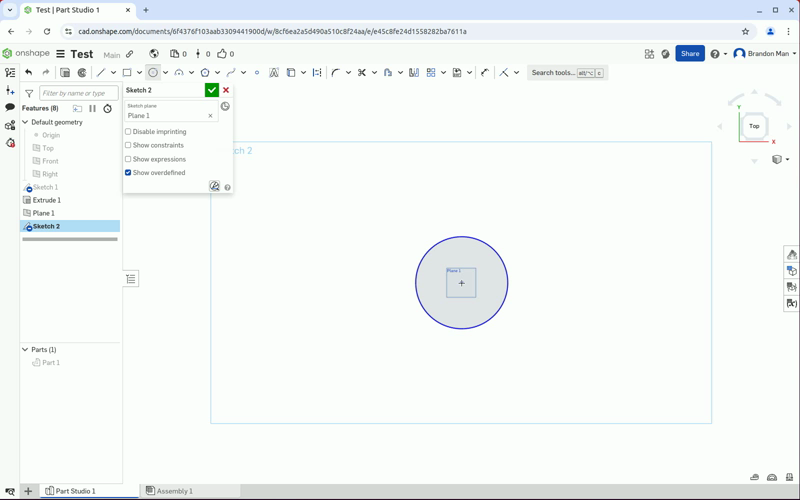
click(461, 282)
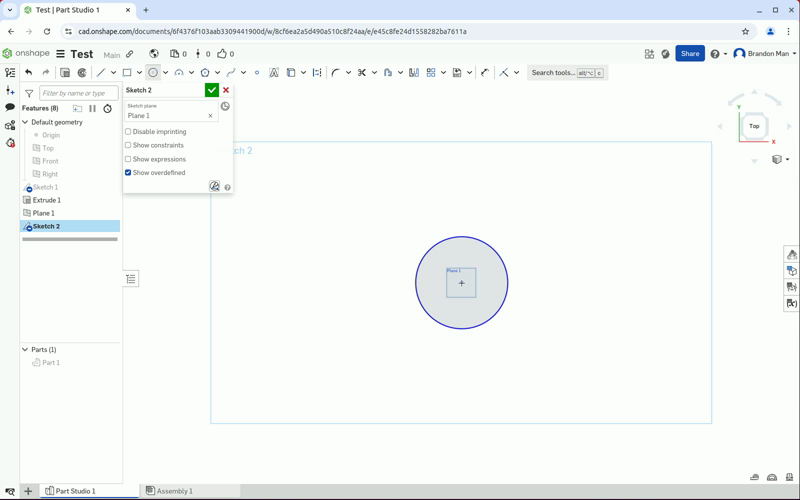
key_up(shift)
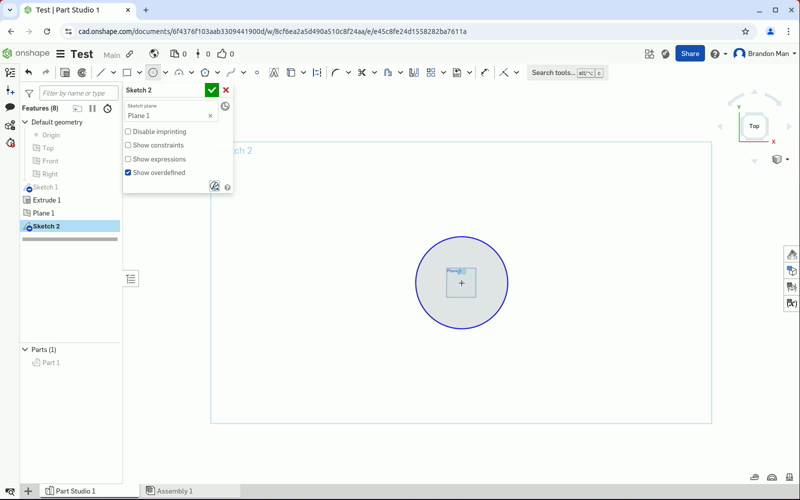
mouse_move(490, 282)
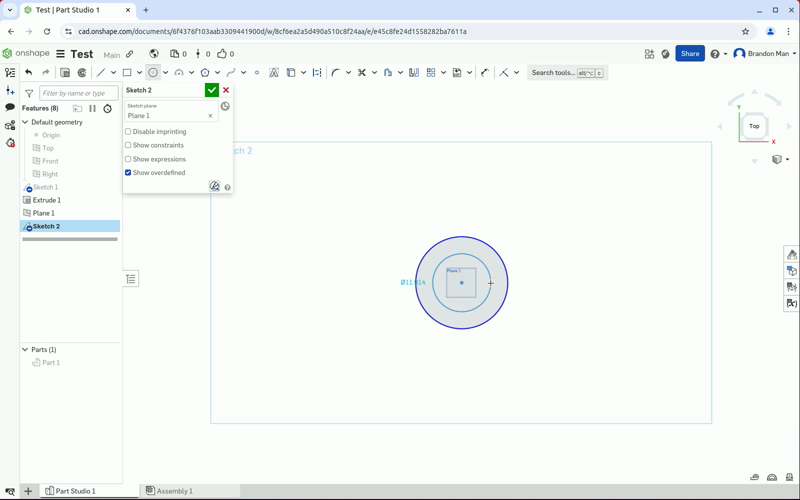
click(490, 282)
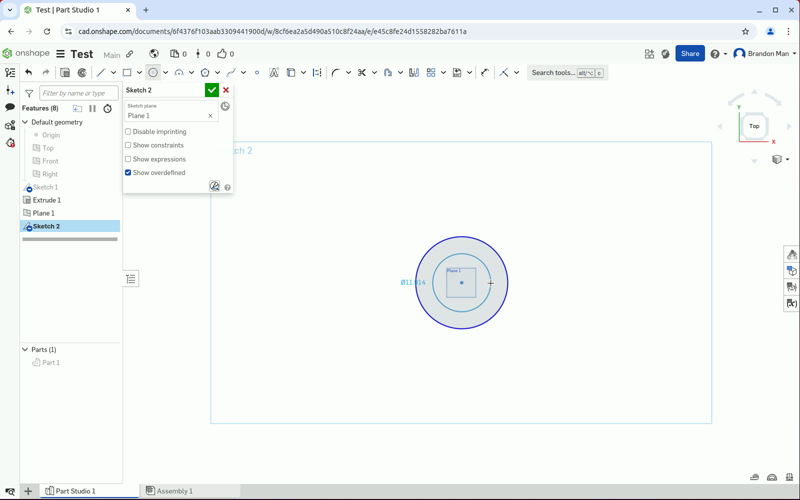
key(esc)
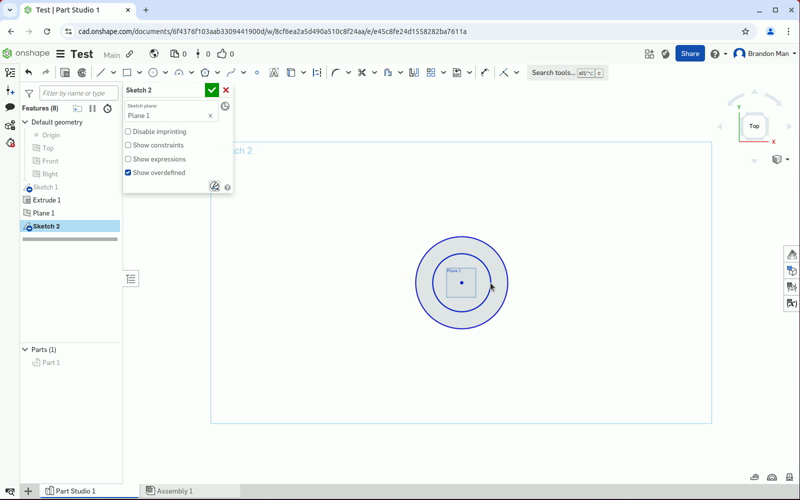
mouse_move(443, 258)
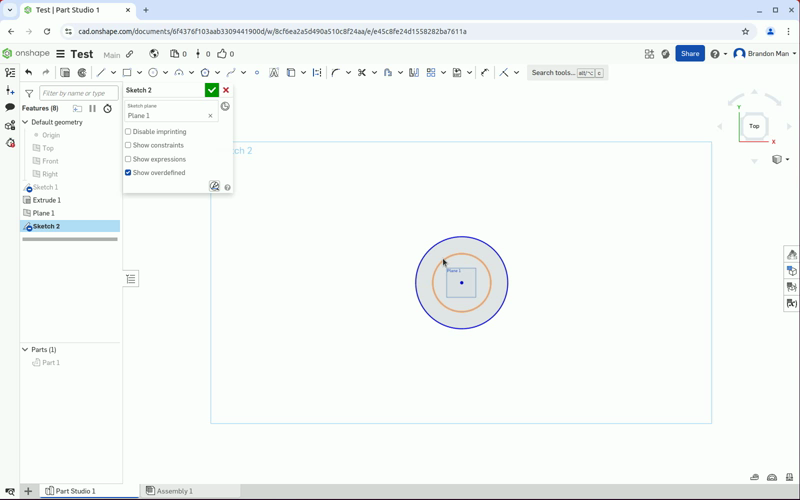
click(443, 258)
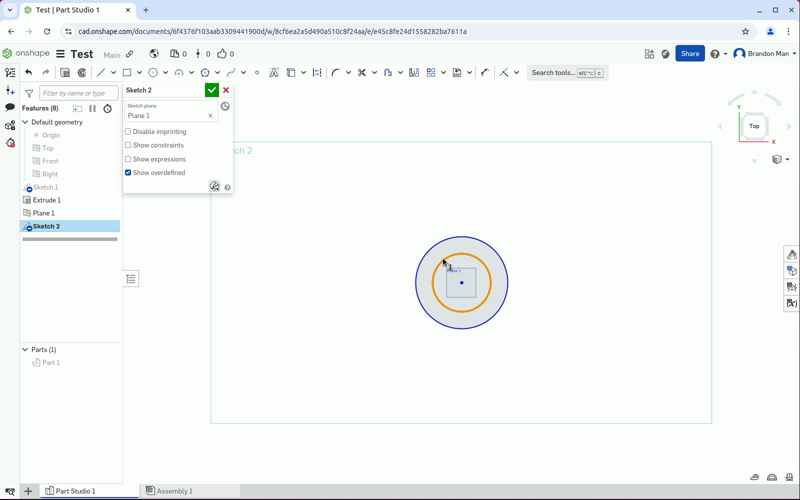
mouse_move(73, 352)
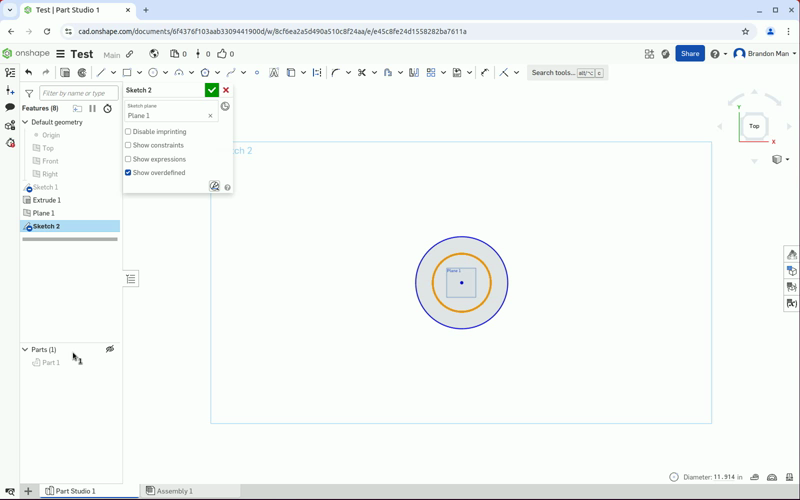
key(shift+y)
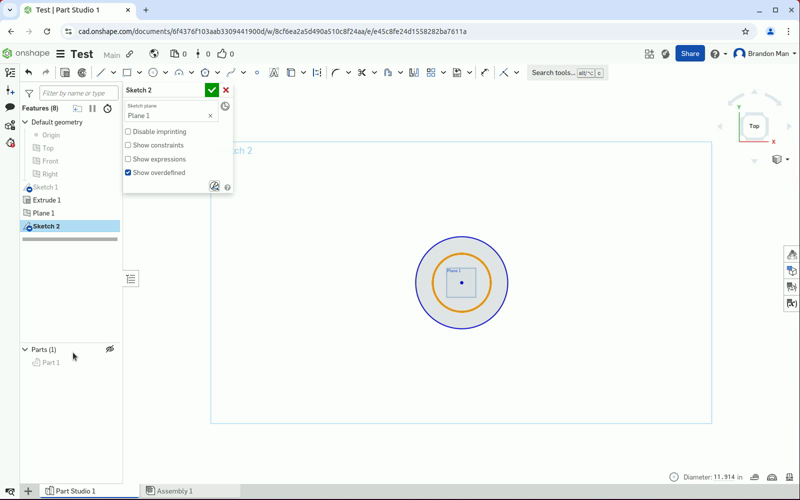
key(shift+e)
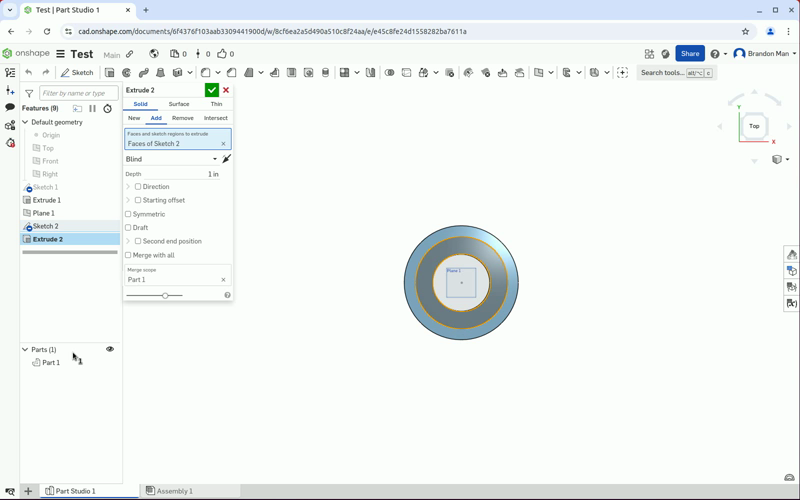
mouse_move(143, 106)
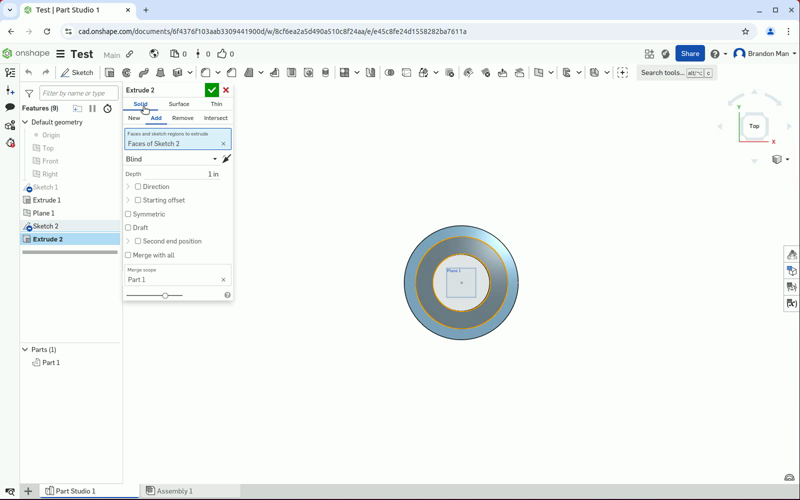
click(143, 106)
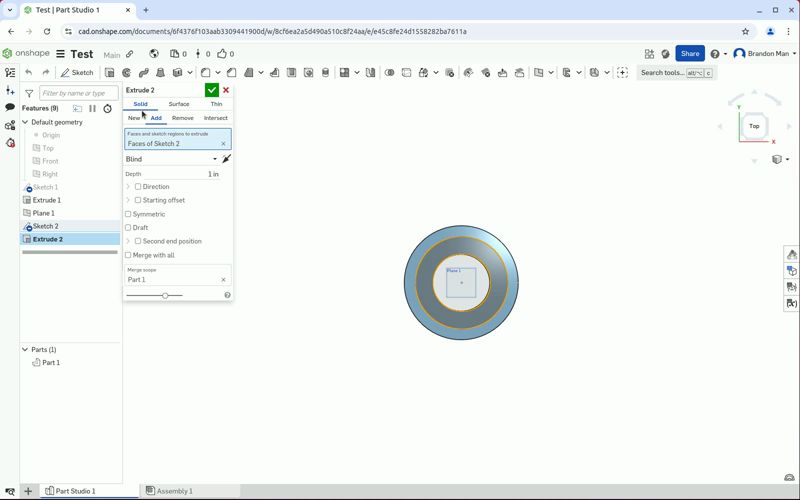
mouse_move(137, 120)
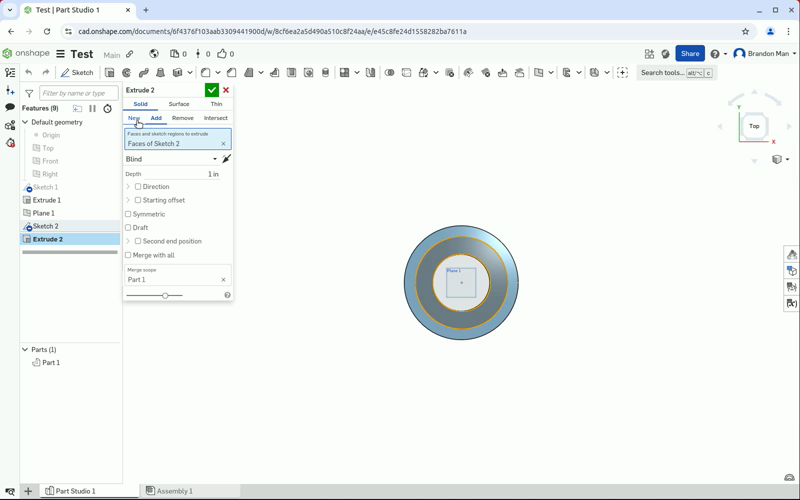
click(137, 120)
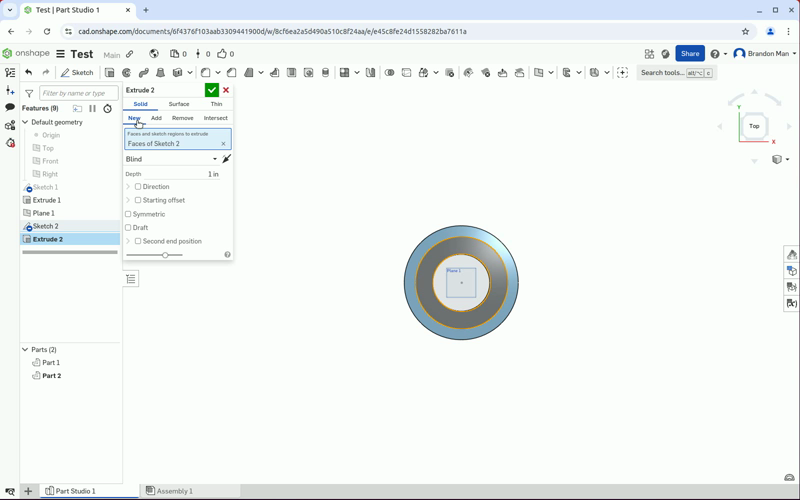
key(tab, 4)
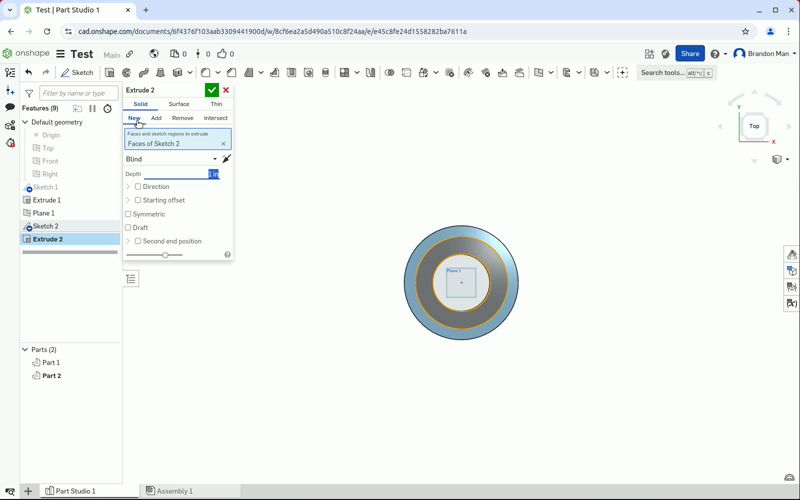
text(11.554)
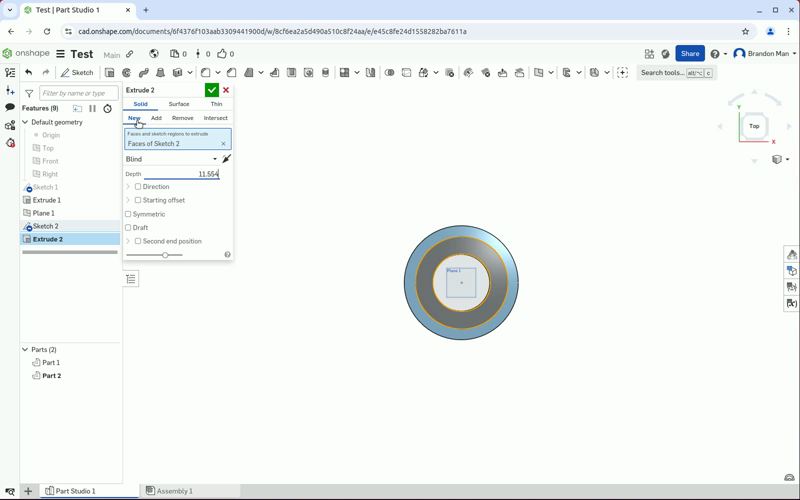
key(enter)
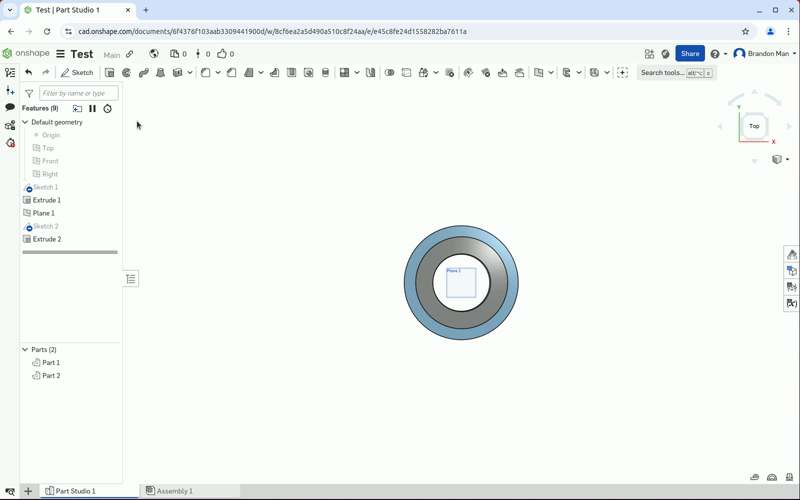
key(shift+h)
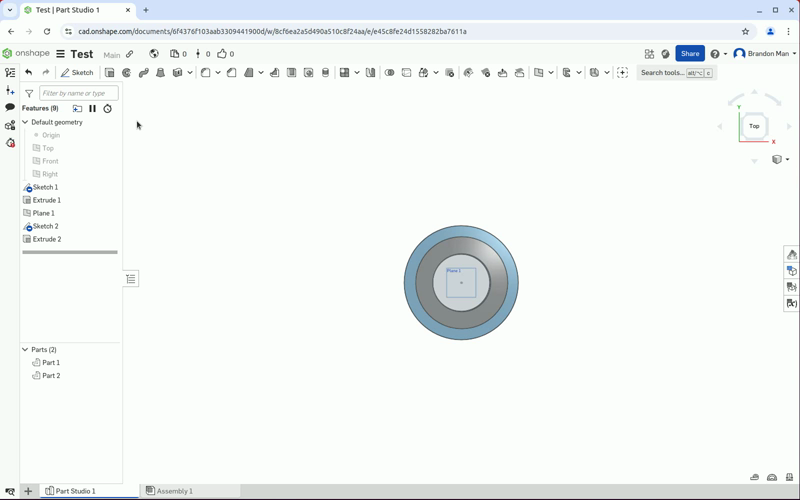
key(shift+h)
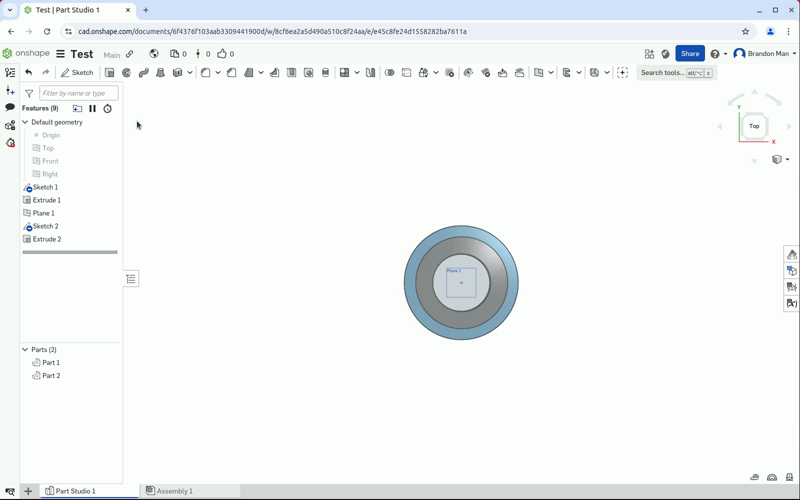
key(shift+7)
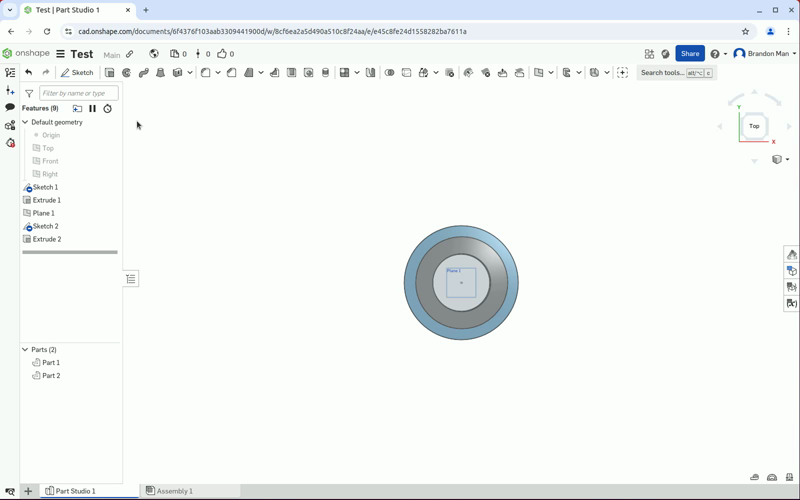
key(up, 3)
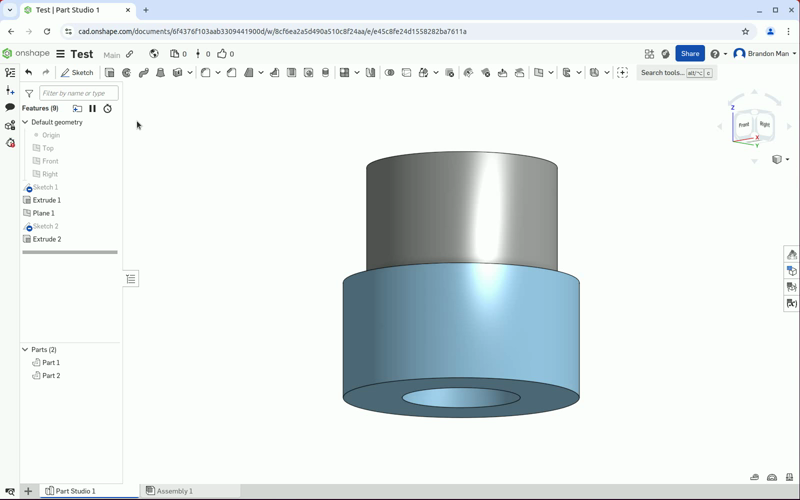
key(left, 3)
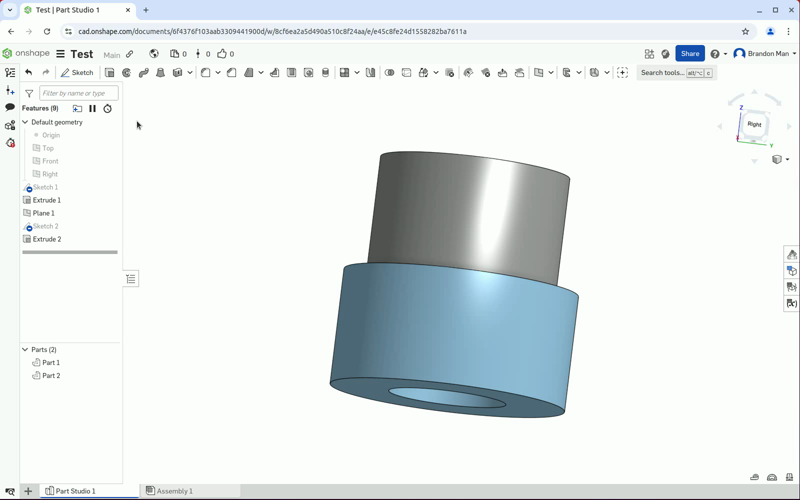
key(right, 3)
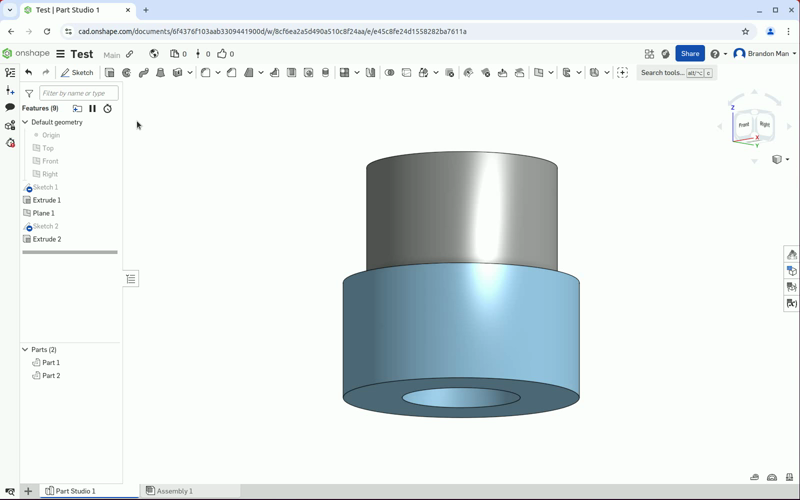
key(down, 3)
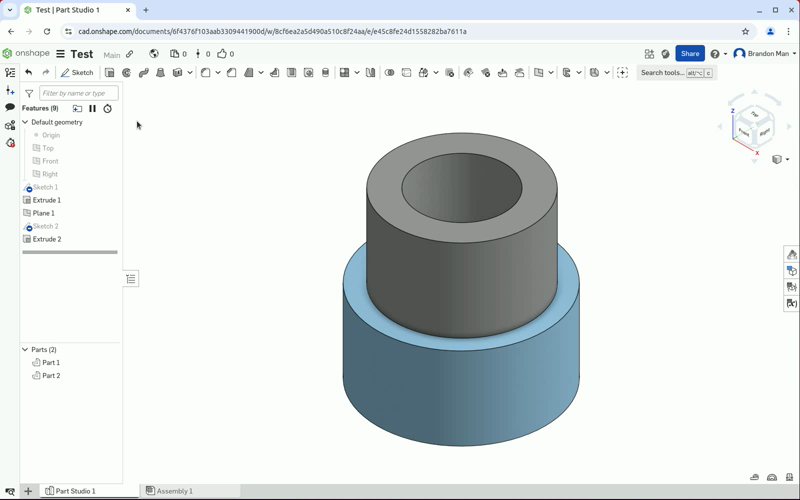
mouse_move(73, 189)
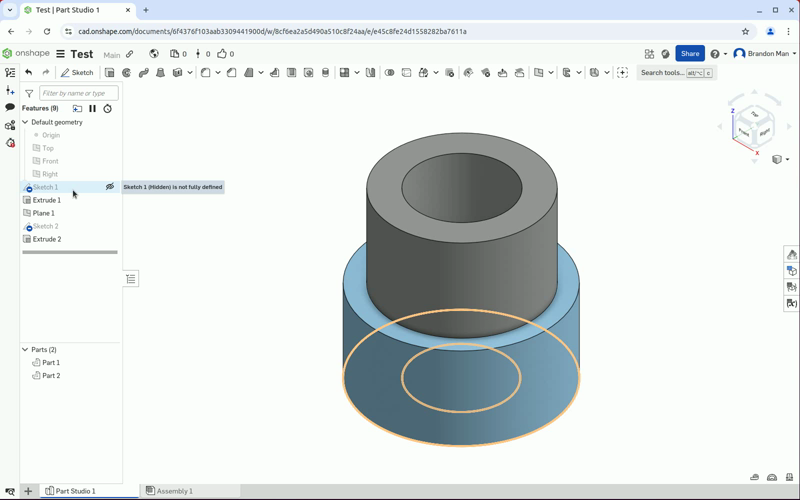
click(73, 189)